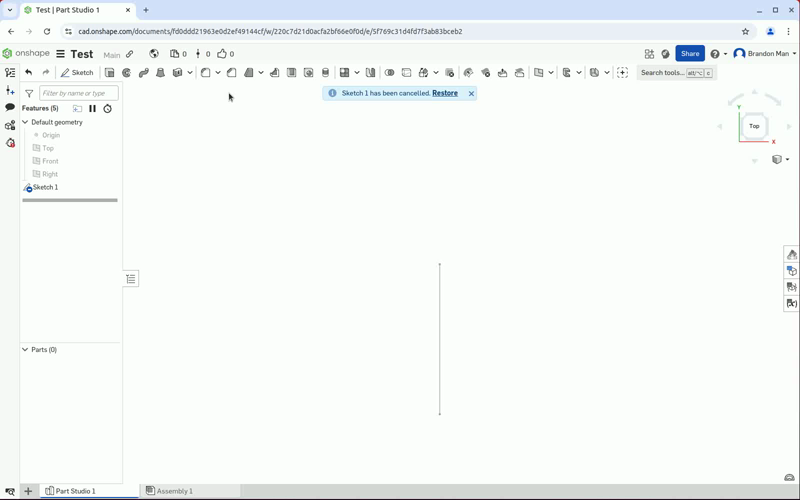
key(shift+h)
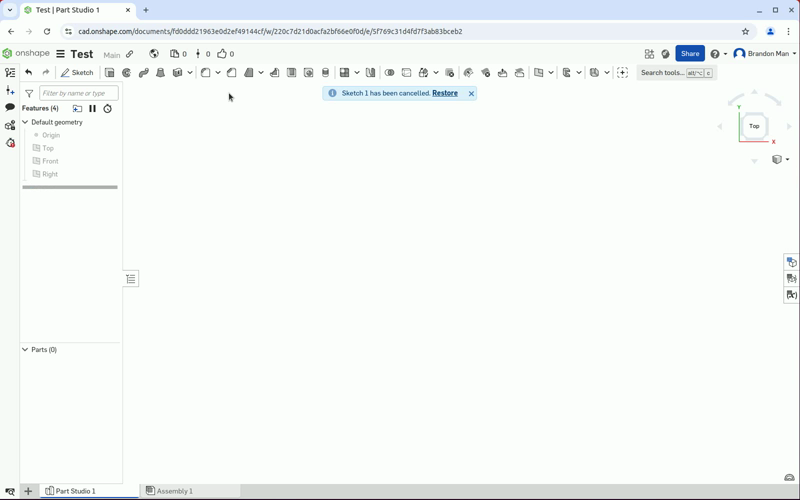
mouse_move(73, 352)
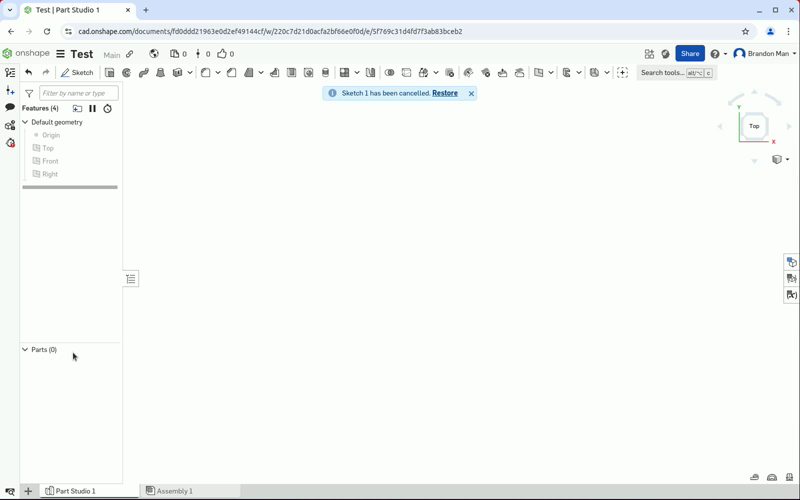
key(y)
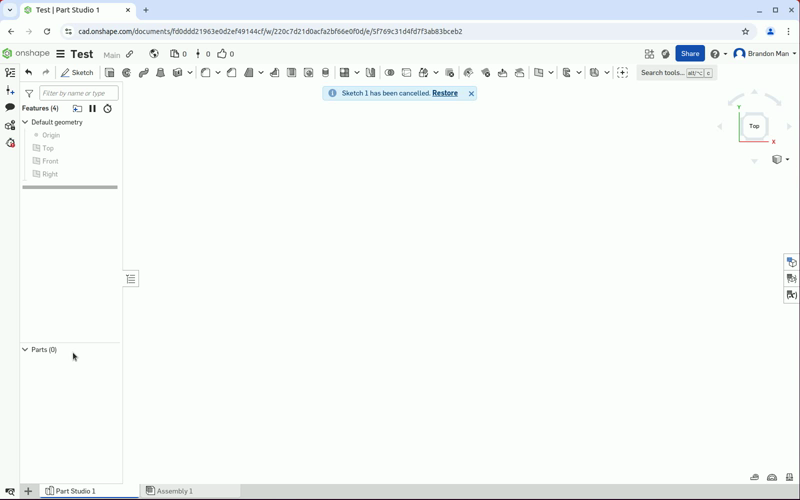
key(shift+p)
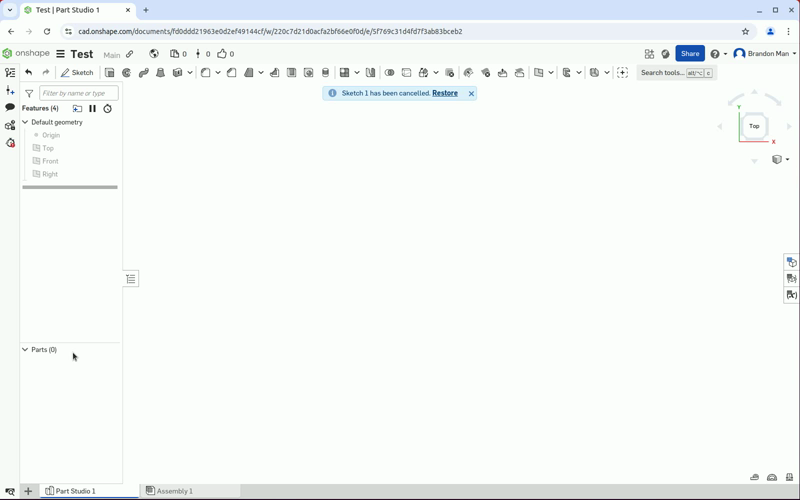
key(space)
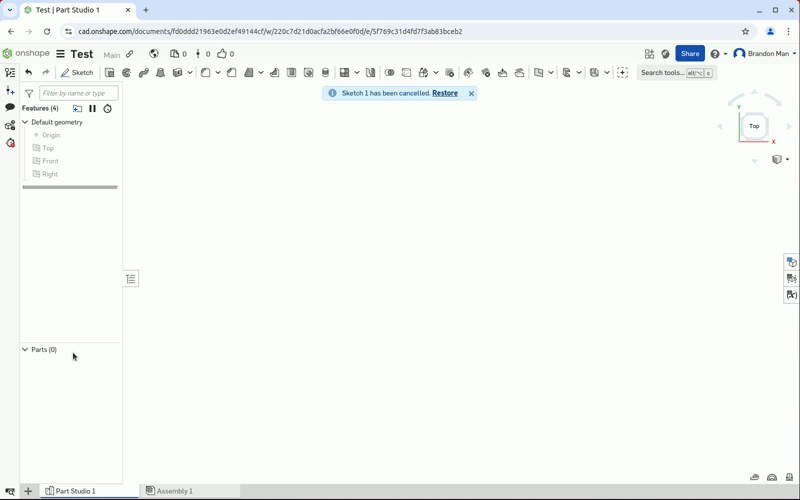
key_down(shift)
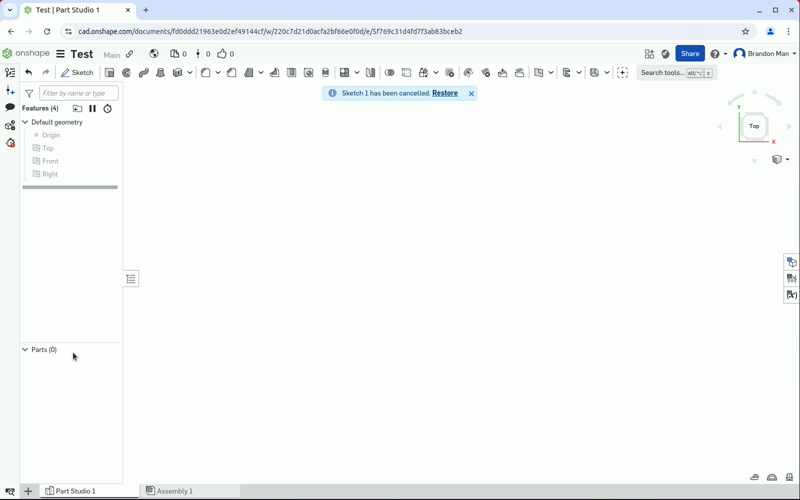
key(up)
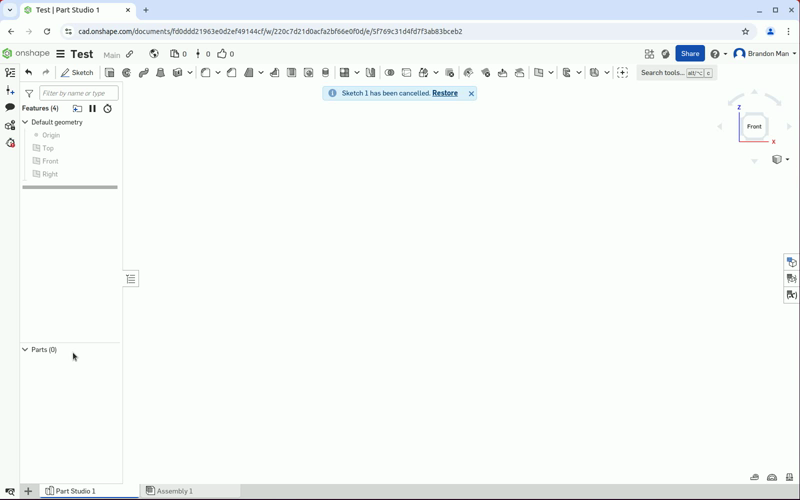
key_up(shift)
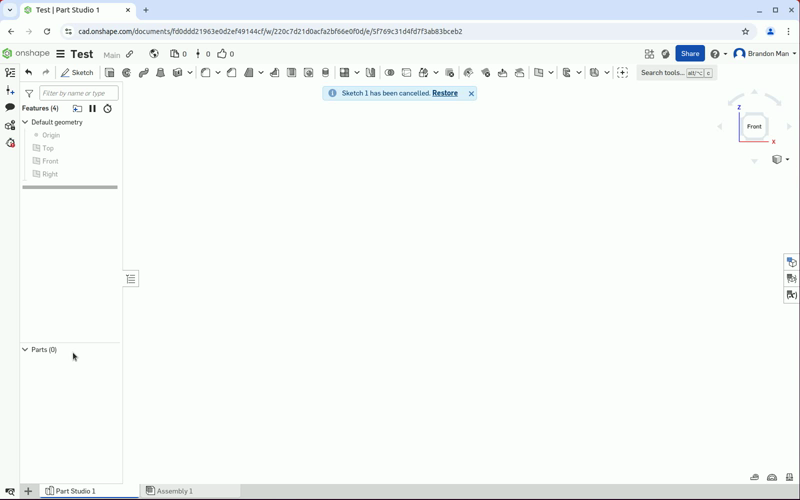
mouse_move(73, 352)
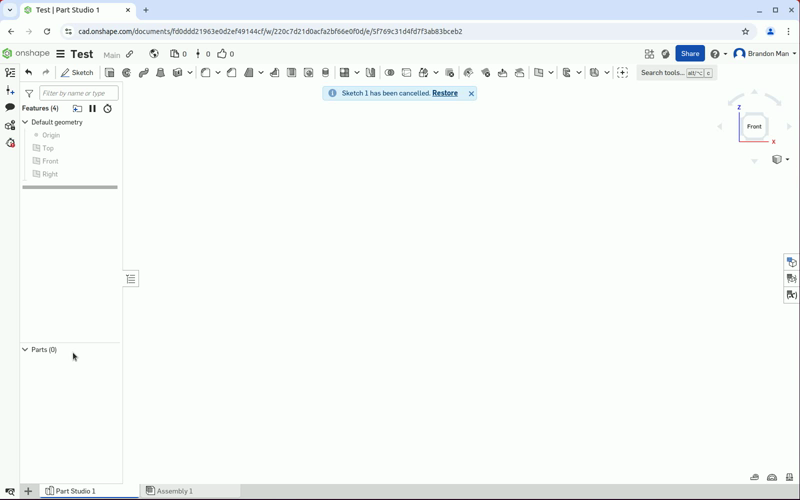
key(shift+y)
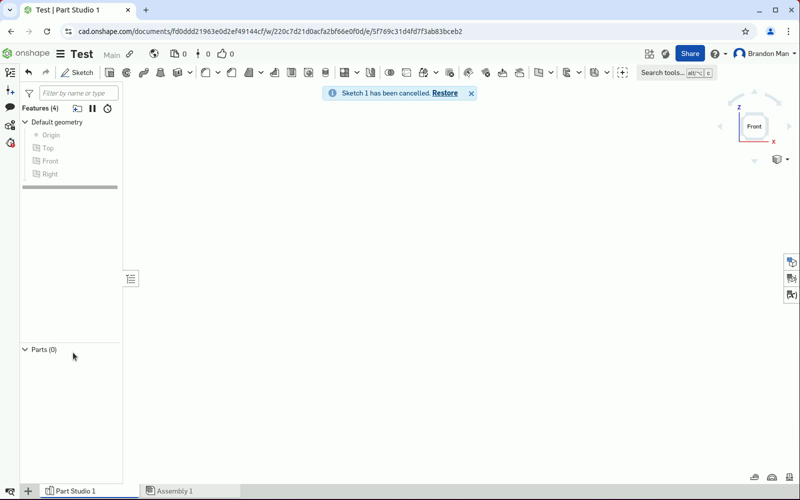
key(shift+s)
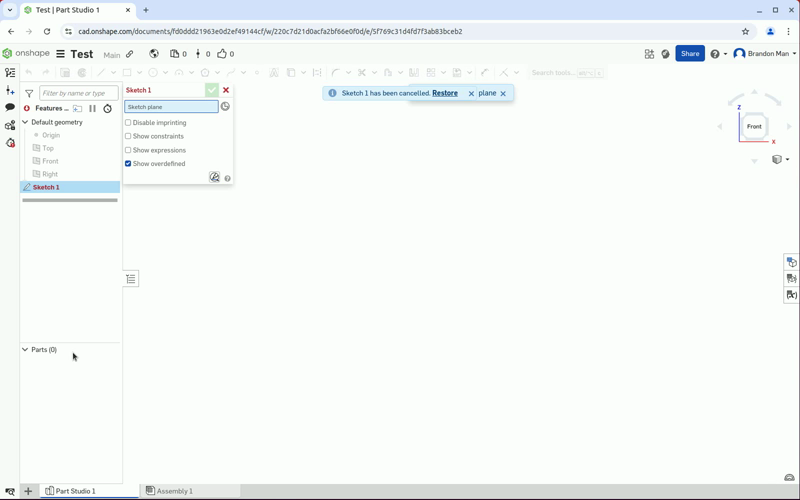
mouse_move(73, 163)
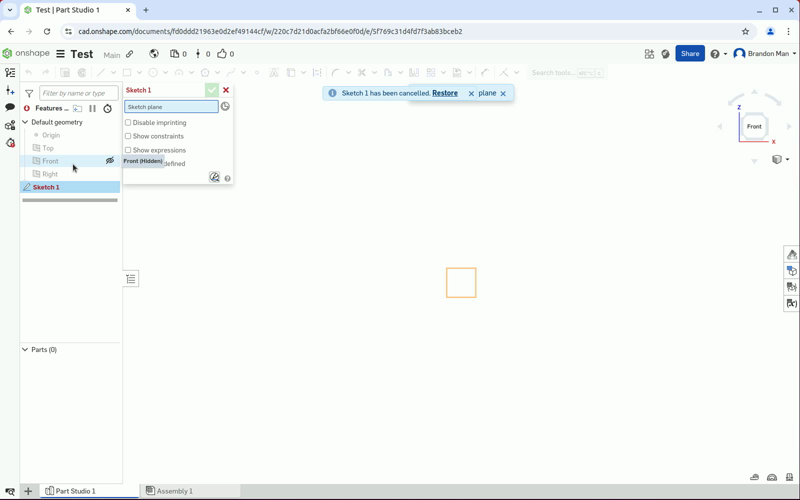
click(73, 163)
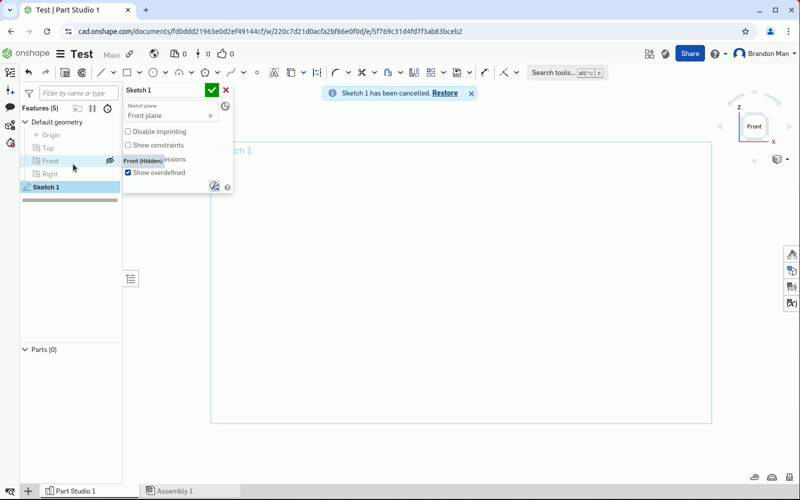
mouse_move(73, 352)
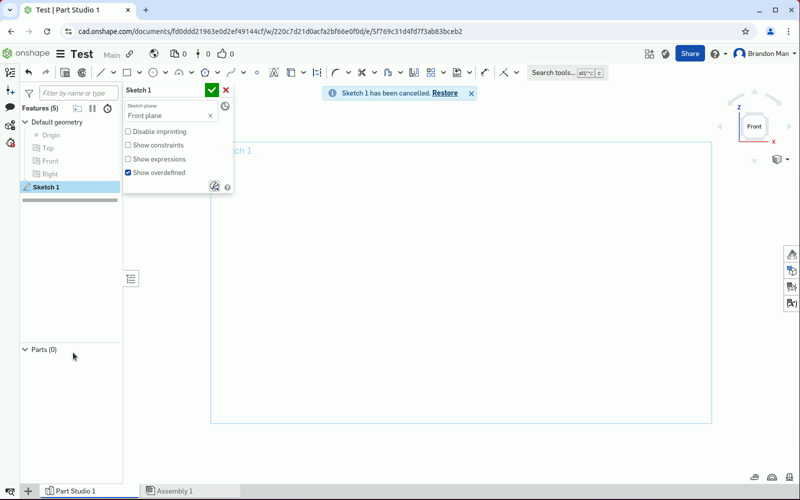
key(y)
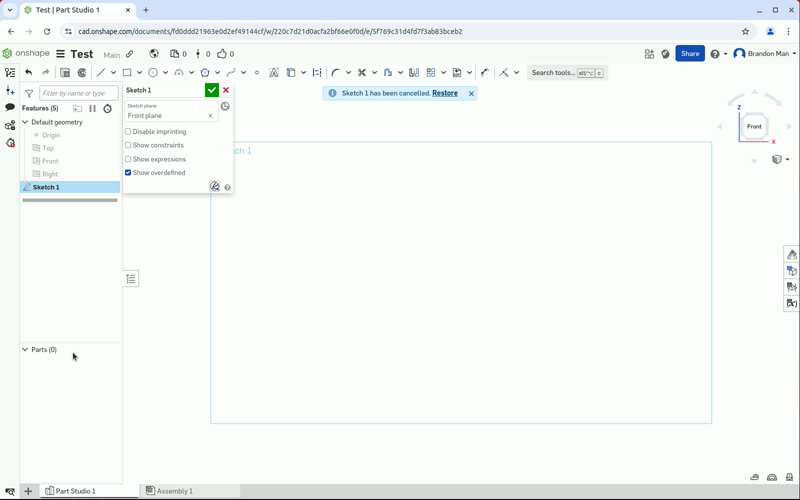
key(c)
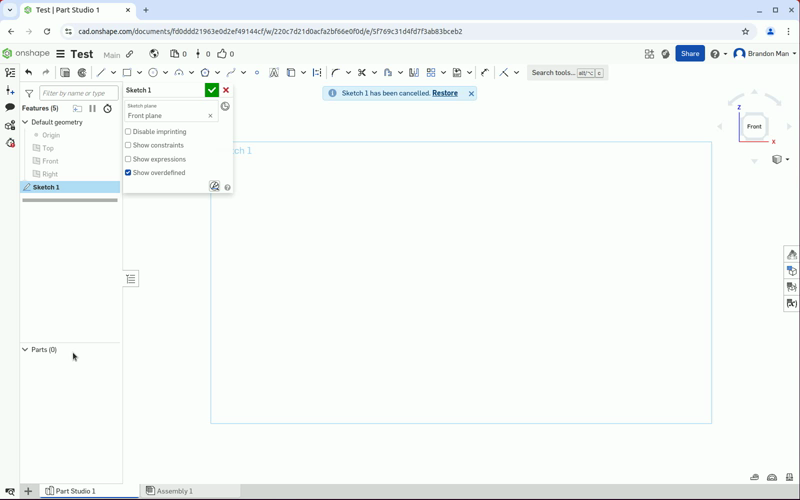
key_down(shift)
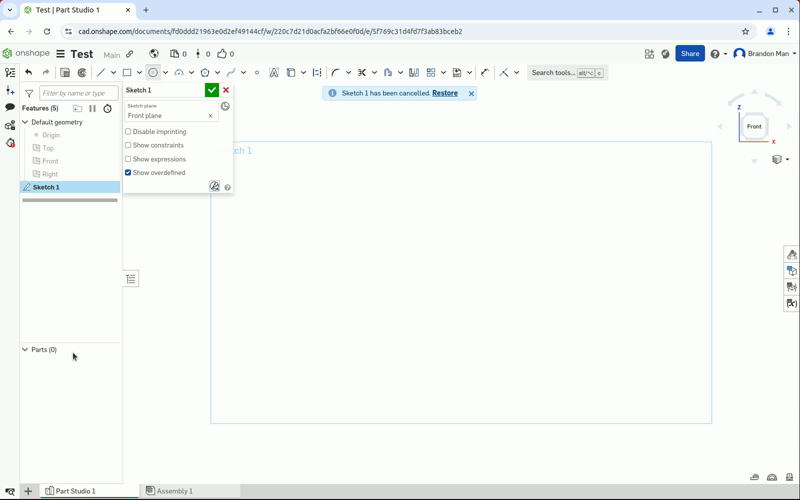
mouse_move(527, 282)
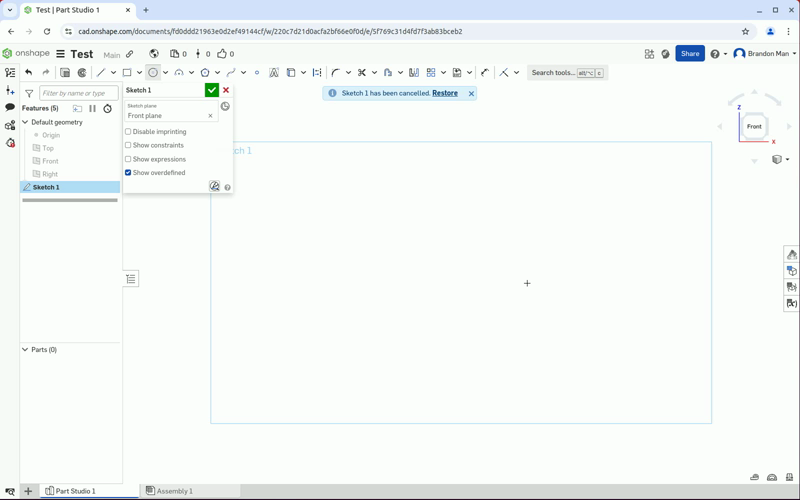
click(527, 282)
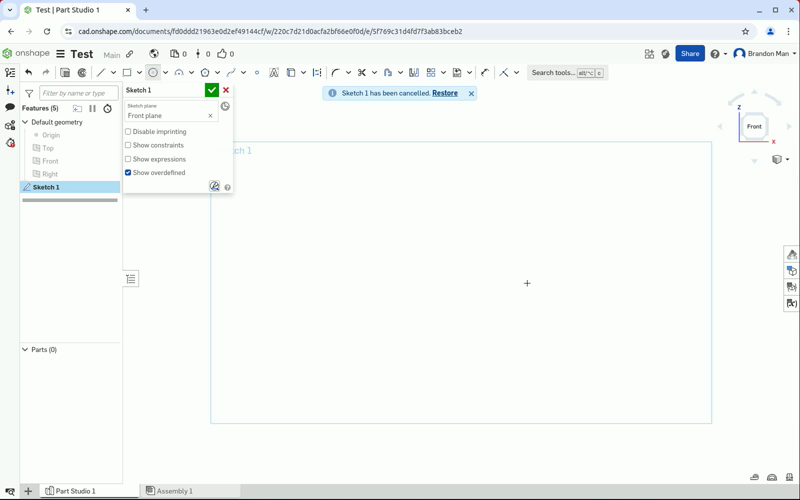
key_up(shift)
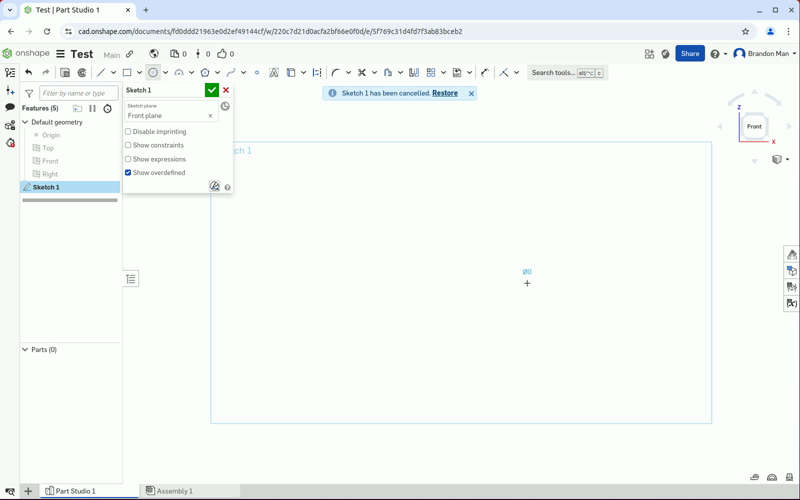
mouse_move(538, 282)
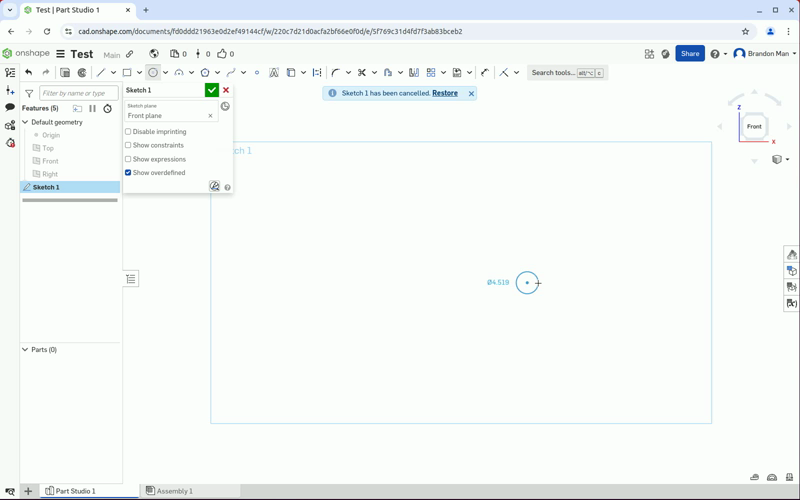
click(538, 282)
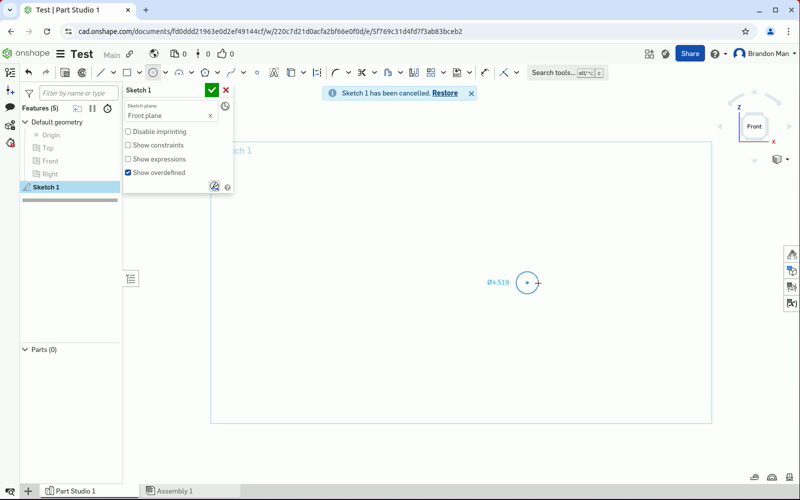
key(esc)
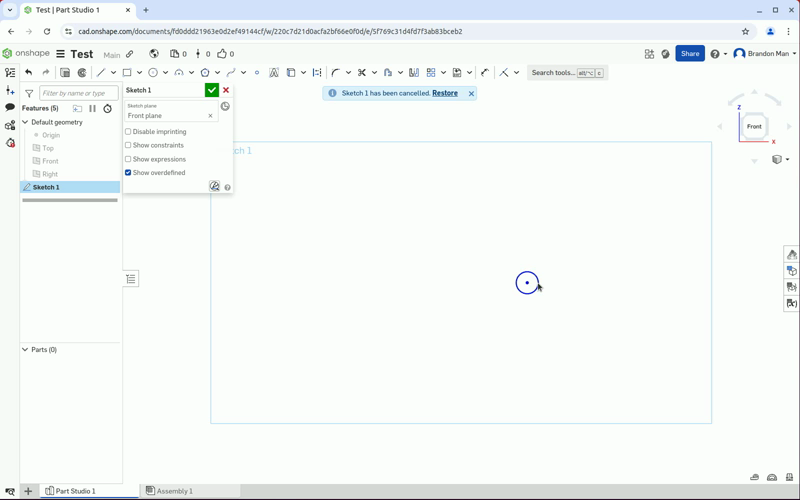
mouse_move(529, 291)
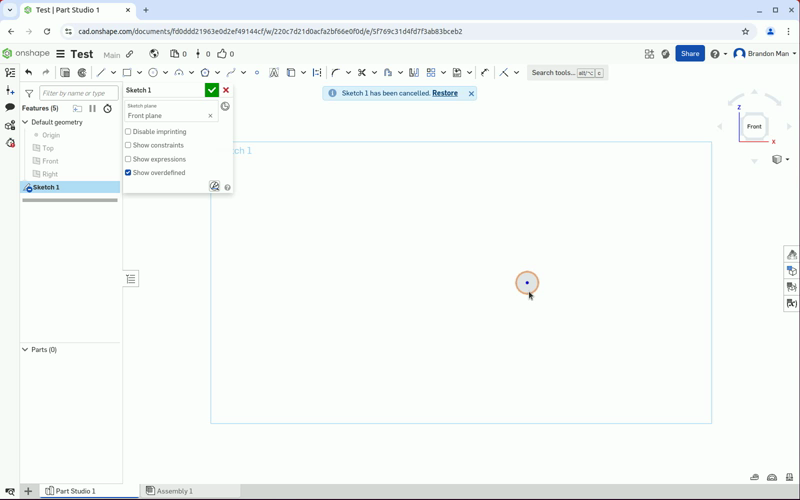
scroll(6)
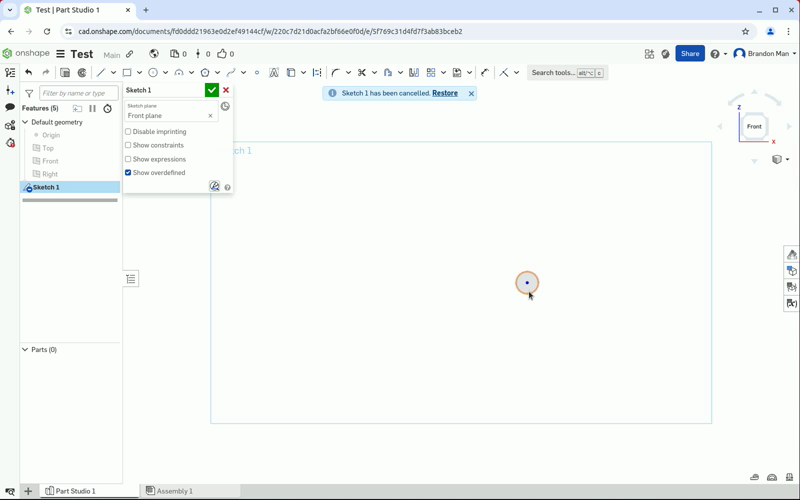
scroll(6)
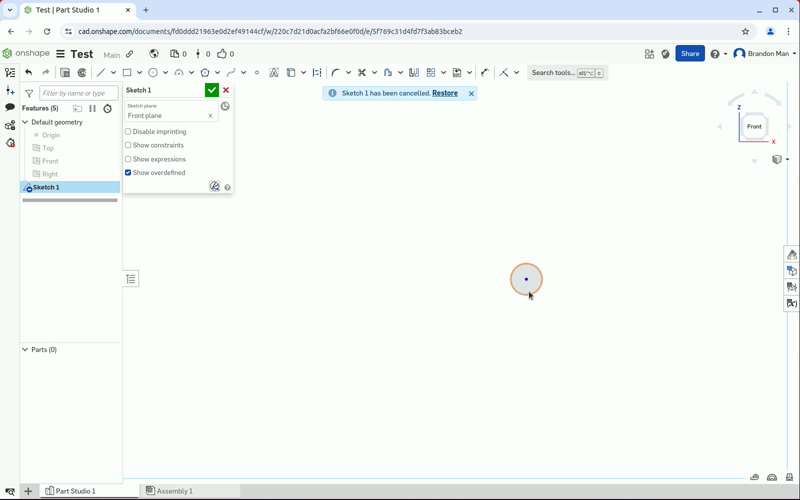
scroll(6)
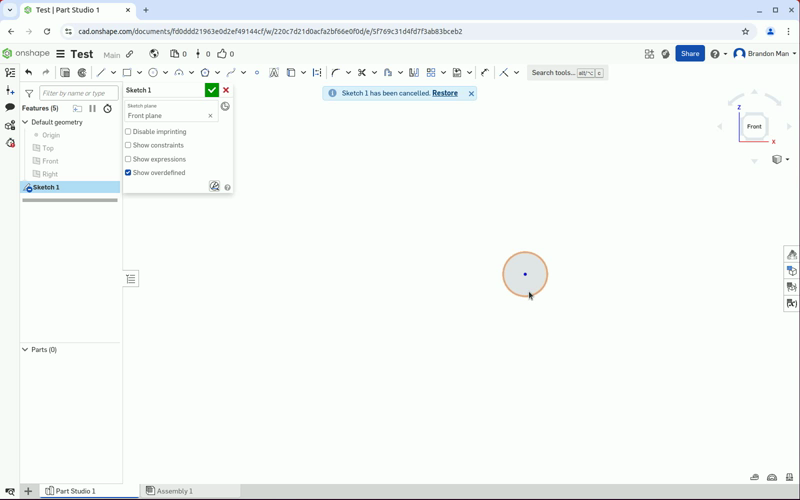
scroll(6)
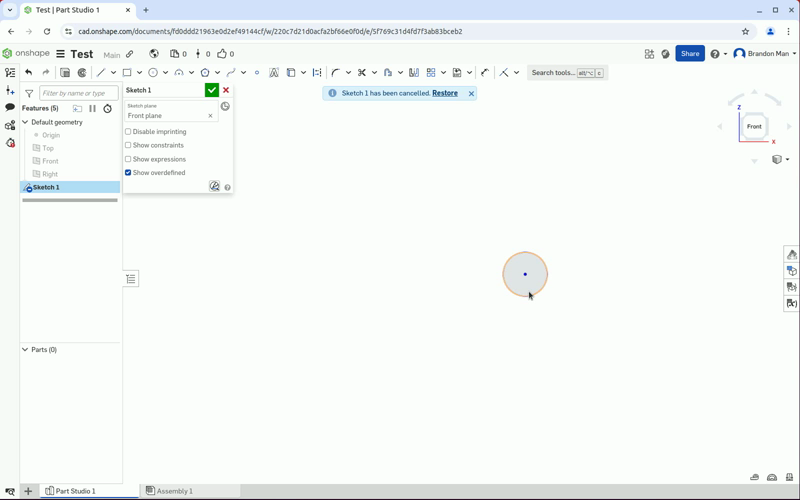
scroll(6)
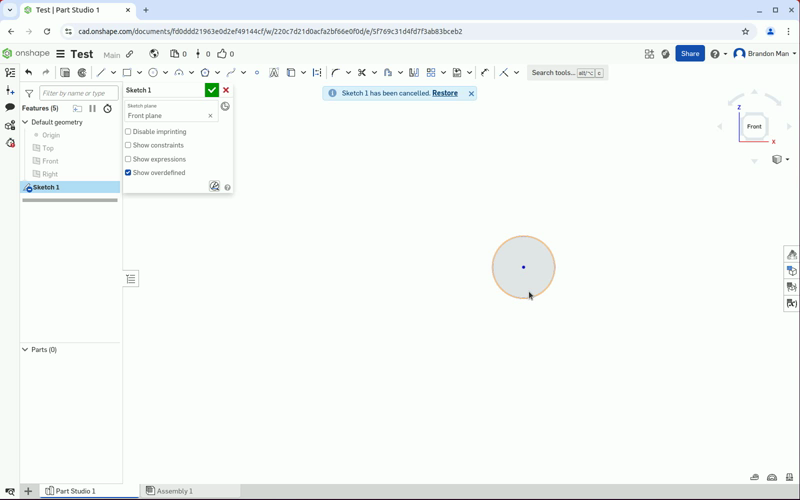
scroll(6)
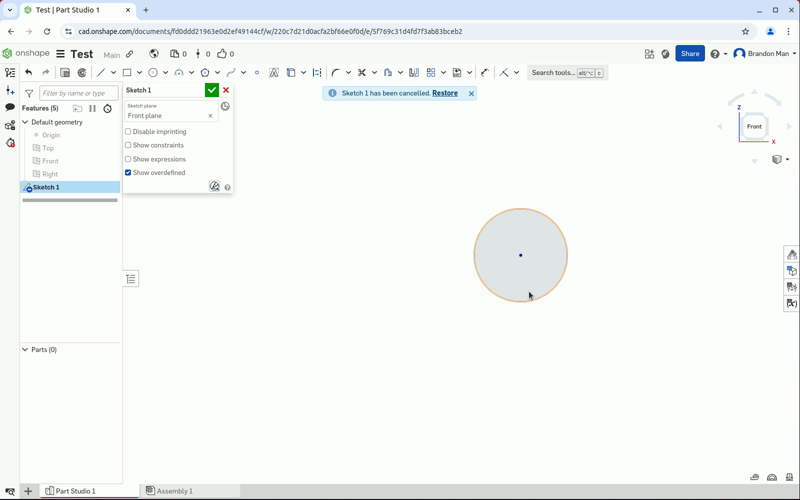
scroll(6)
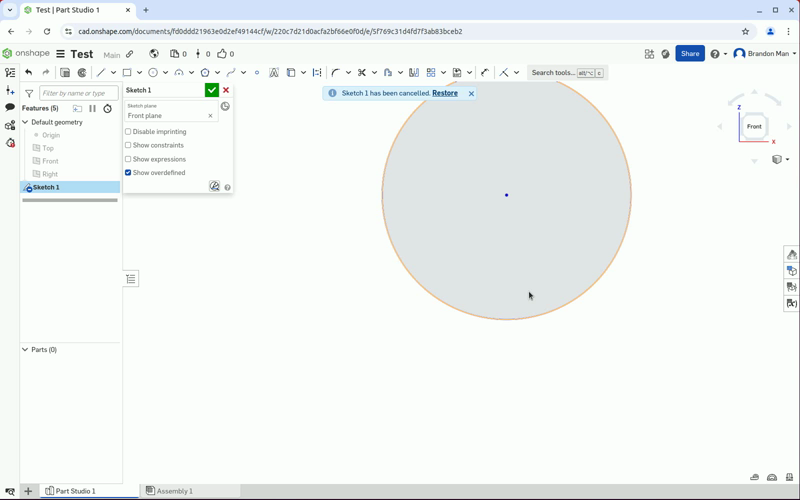
click(529, 291)
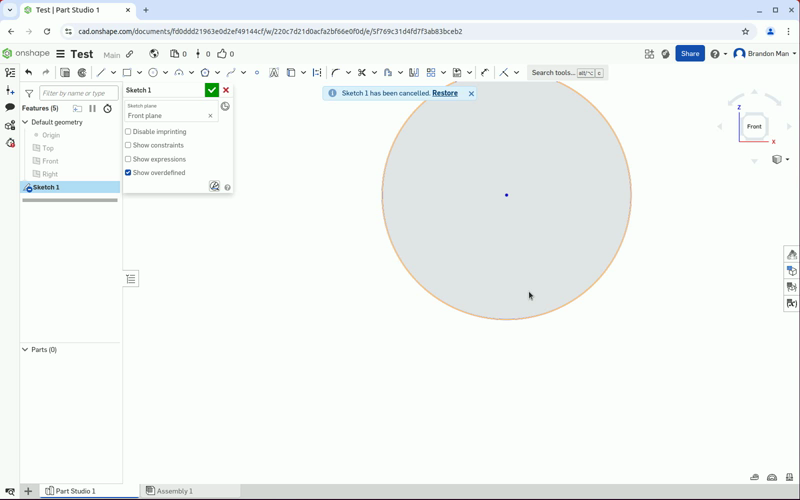
scroll(-6)
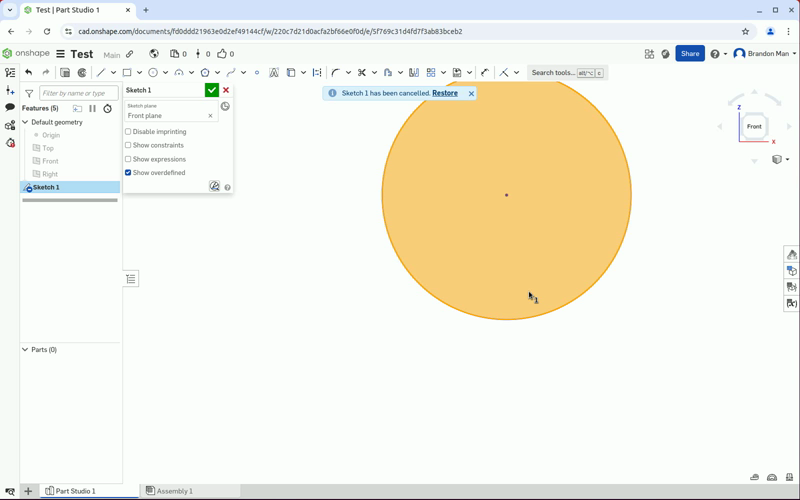
scroll(-6)
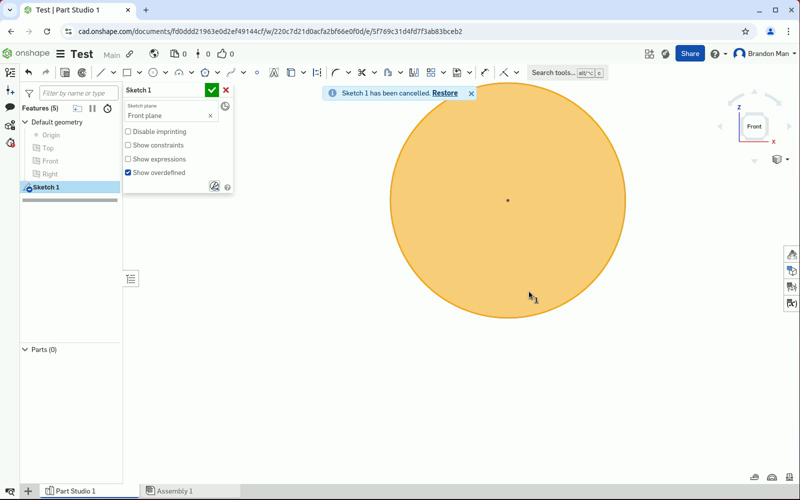
scroll(-6)
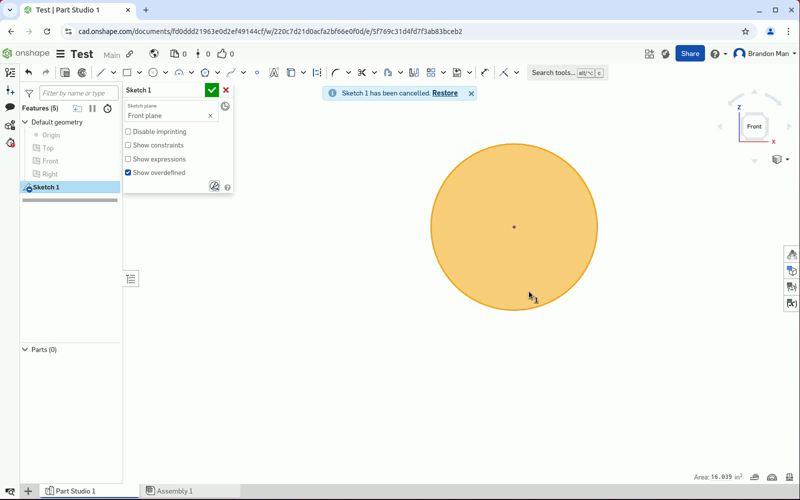
scroll(-6)
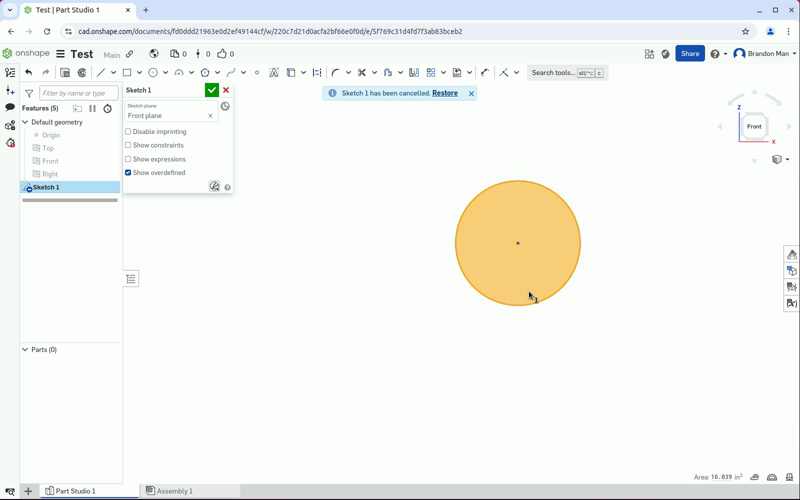
scroll(-6)
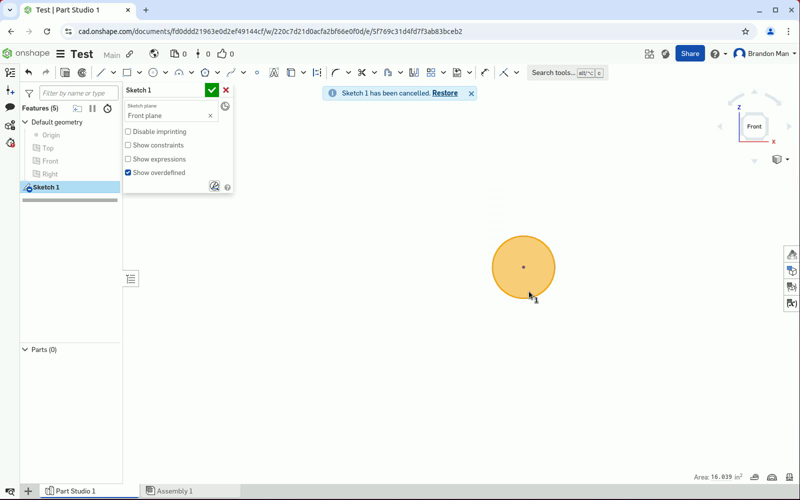
scroll(-6)
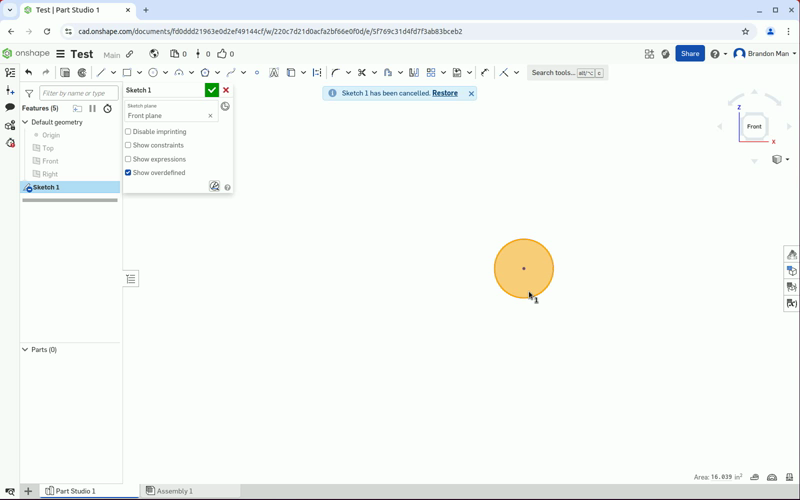
scroll(-6)
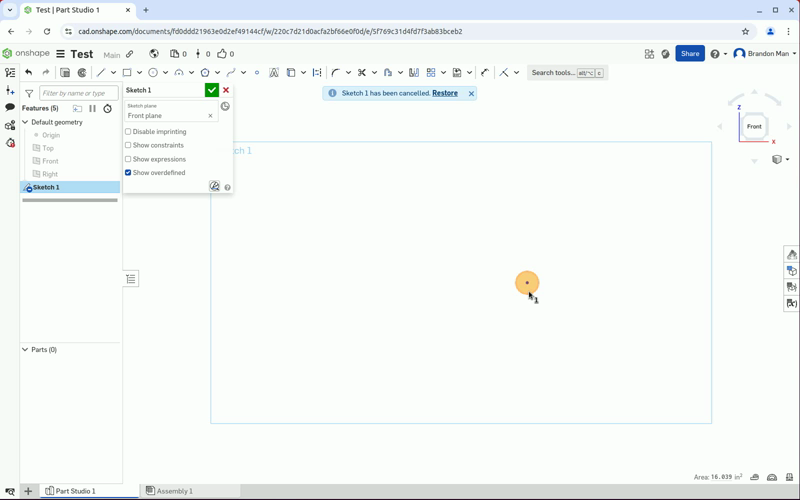
mouse_move(73, 352)
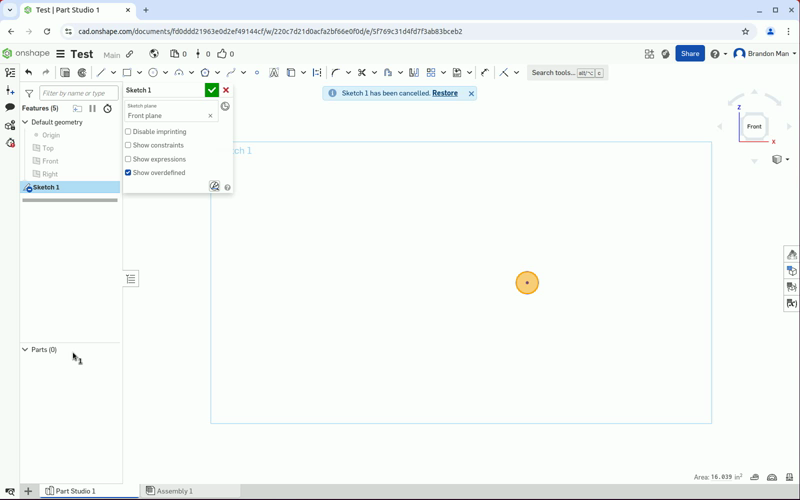
key(shift+y)
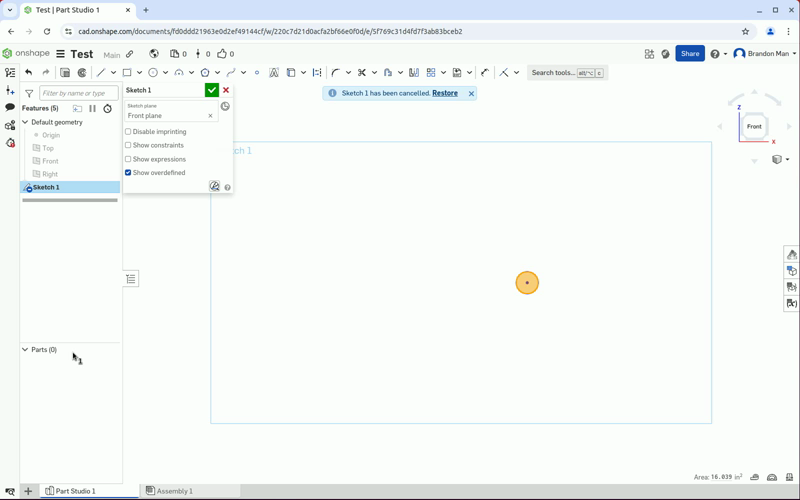
key(shift+e)
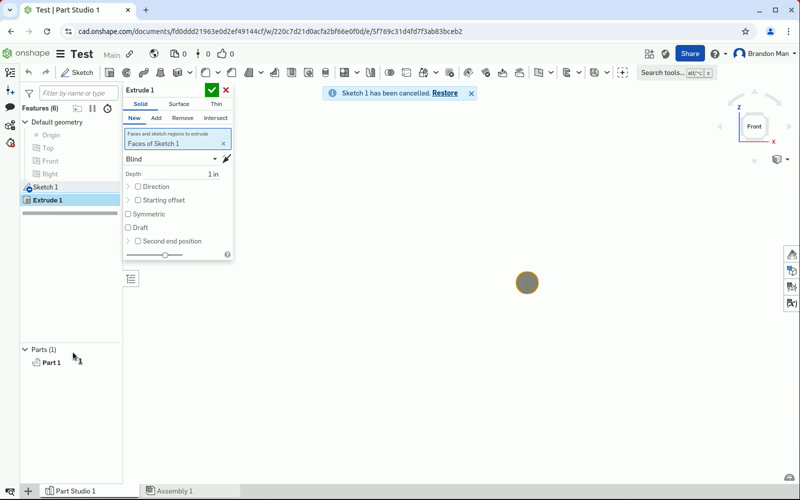
mouse_move(143, 106)
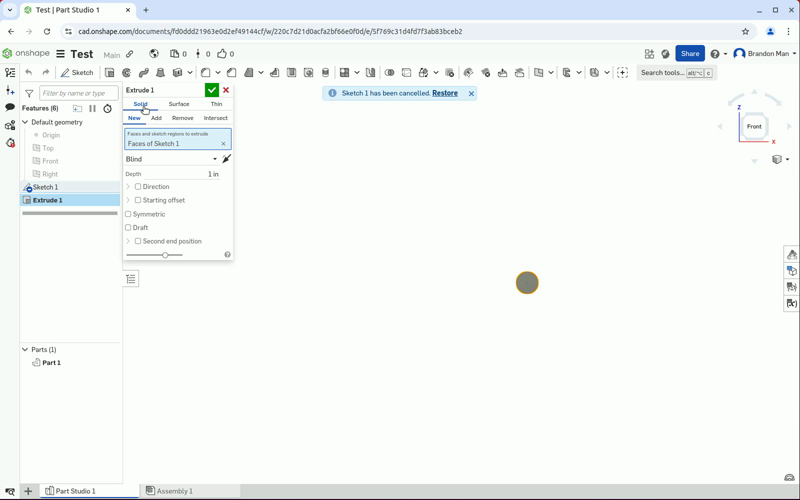
click(143, 106)
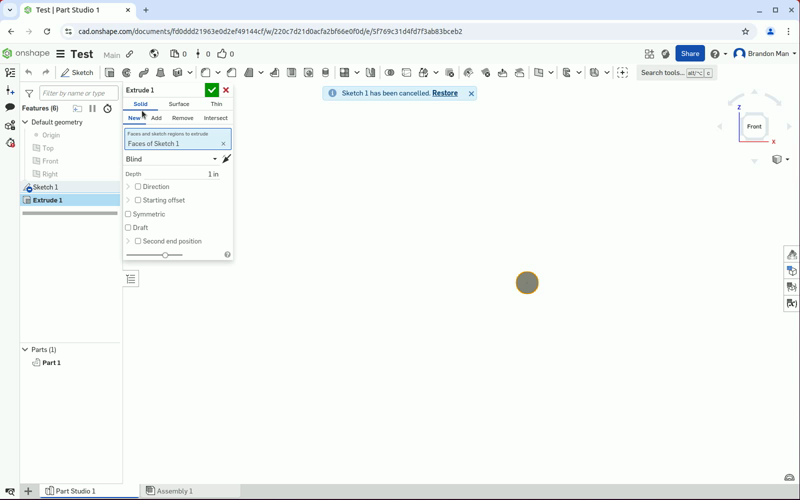
mouse_move(137, 120)
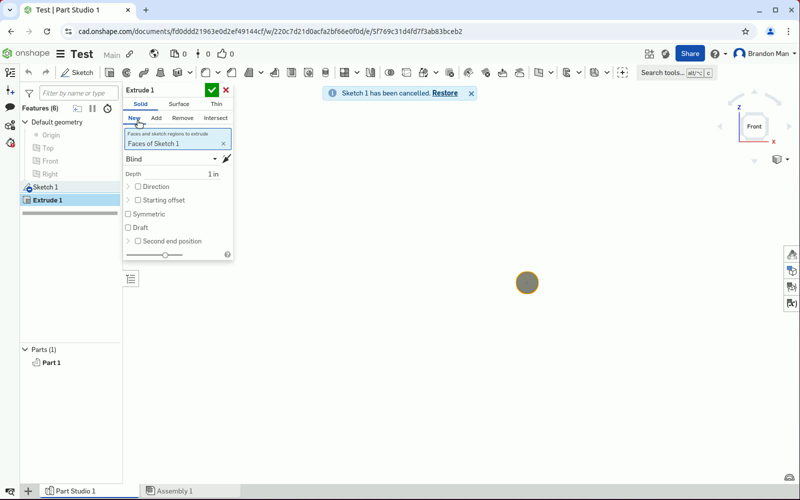
click(137, 120)
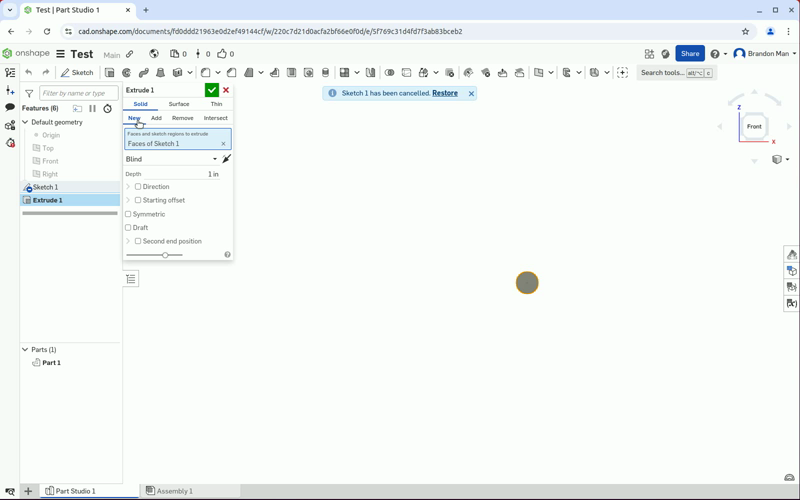
key(tab, 4)
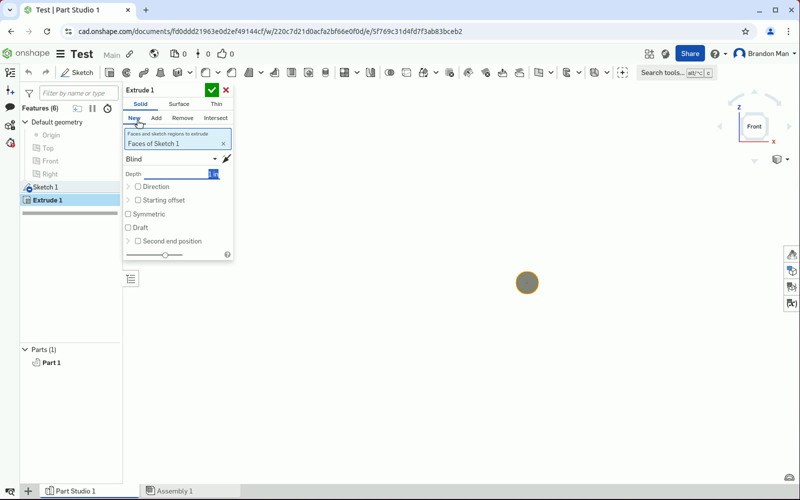
text(-8.666)
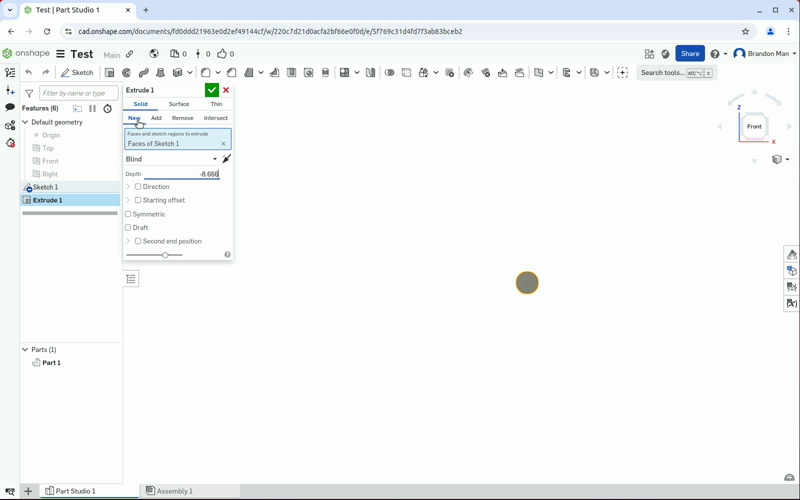
key(enter)
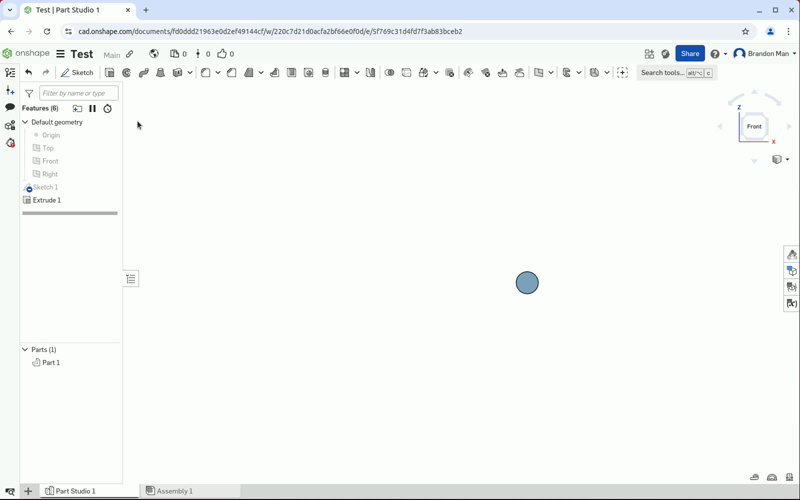
key(shift+h)
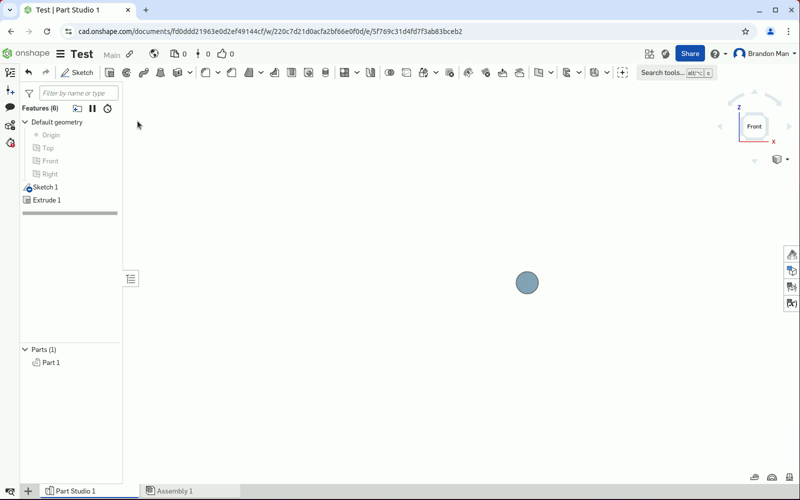
key(shift+h)
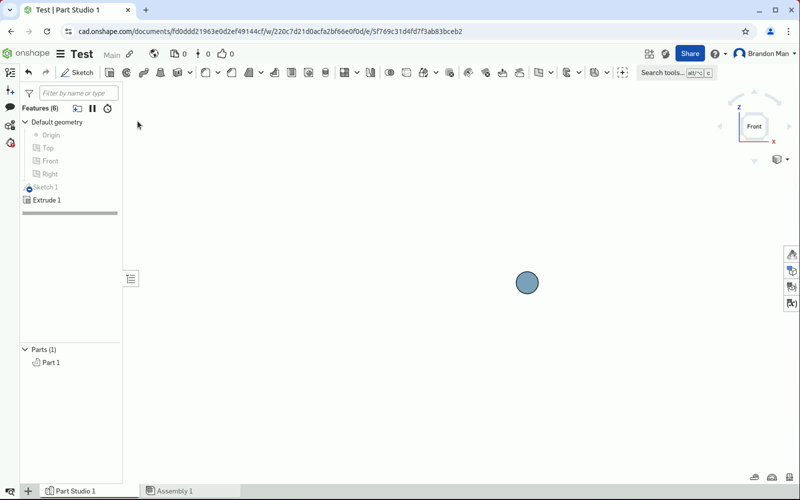
mouse_move(73, 189)
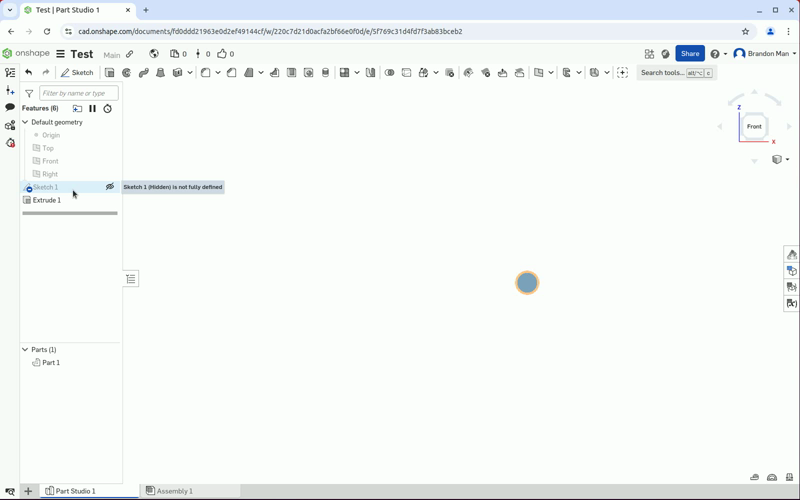
click(73, 189)
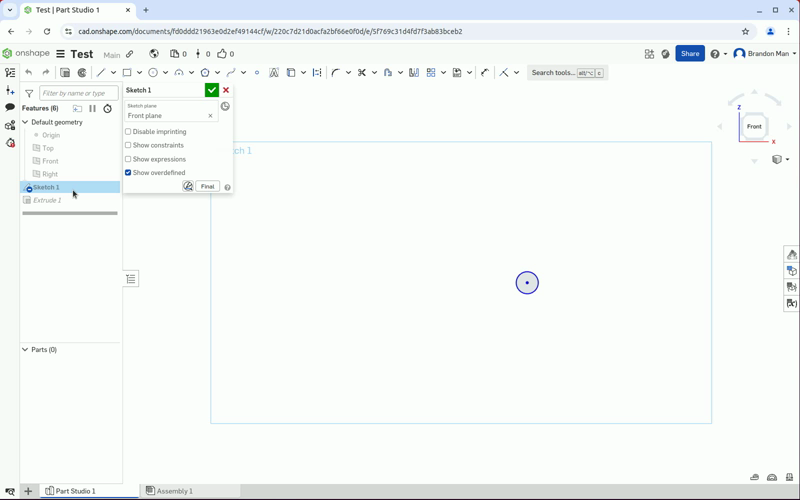
mouse_move(229, 92)
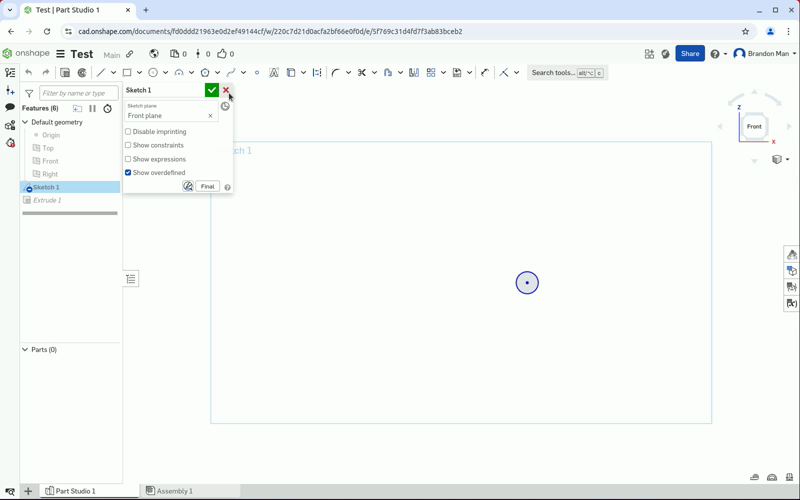
click(229, 92)
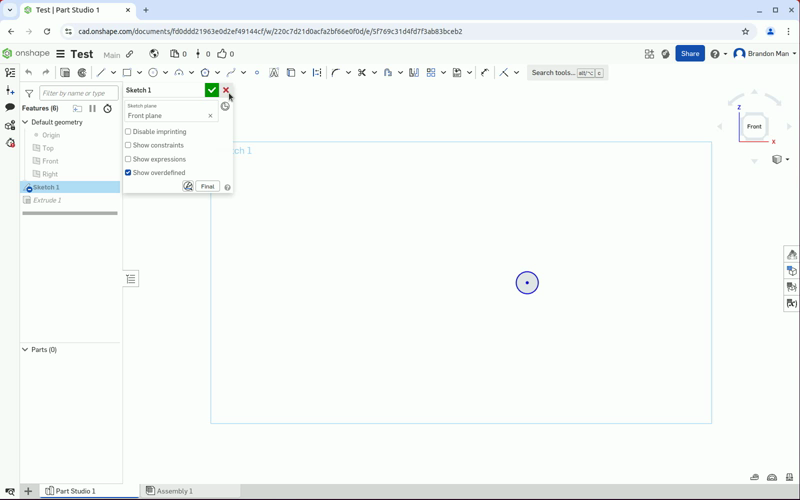
key(shift+s)
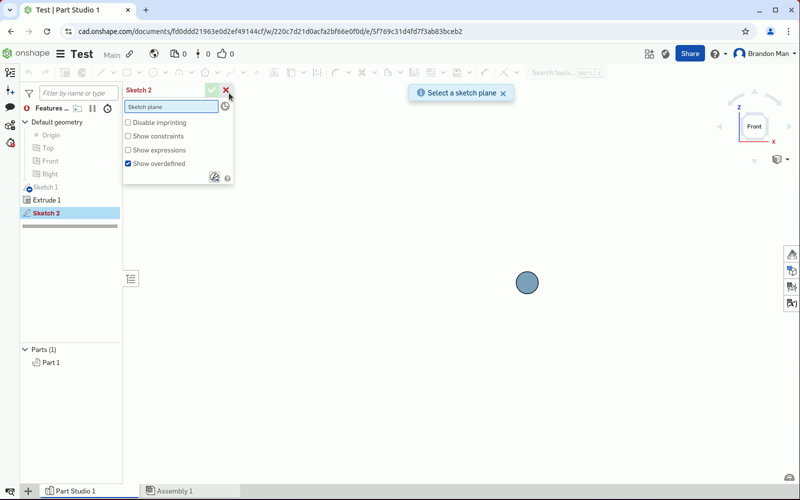
mouse_move(73, 163)
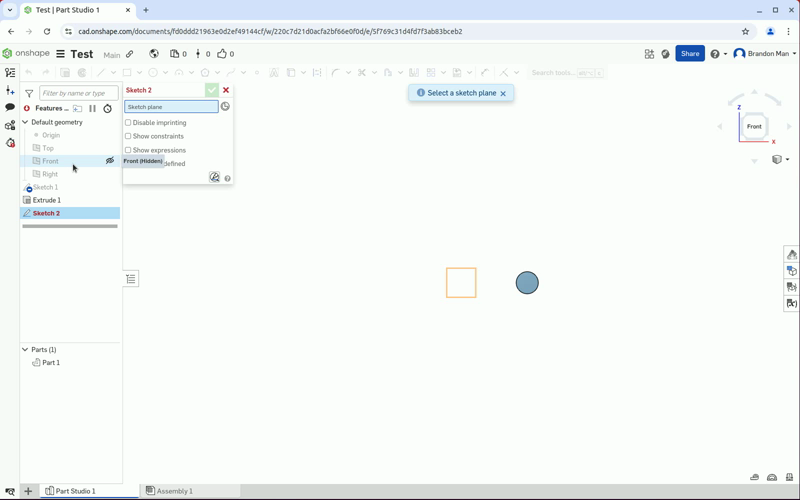
click(73, 163)
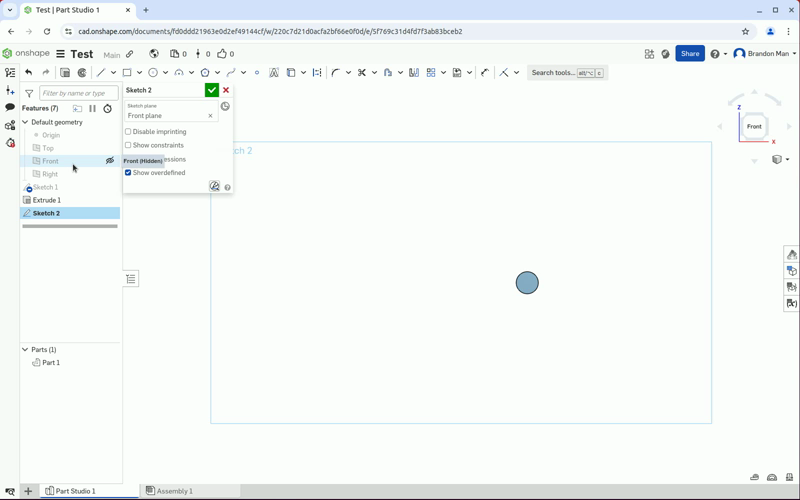
mouse_move(73, 352)
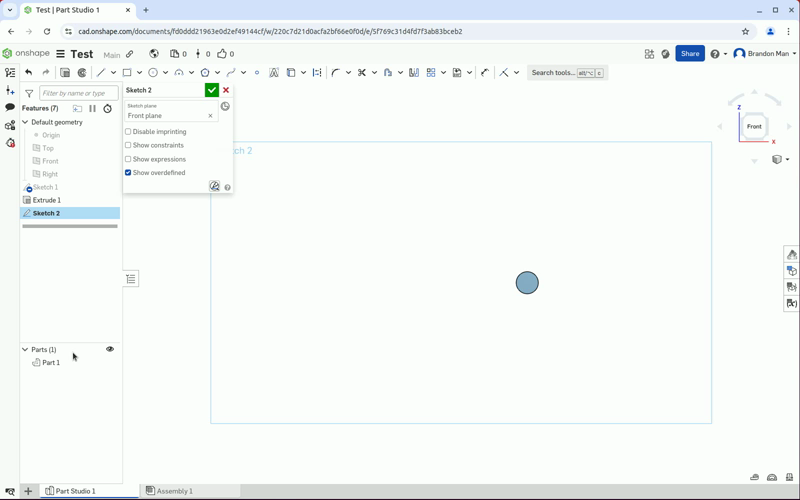
key(y)
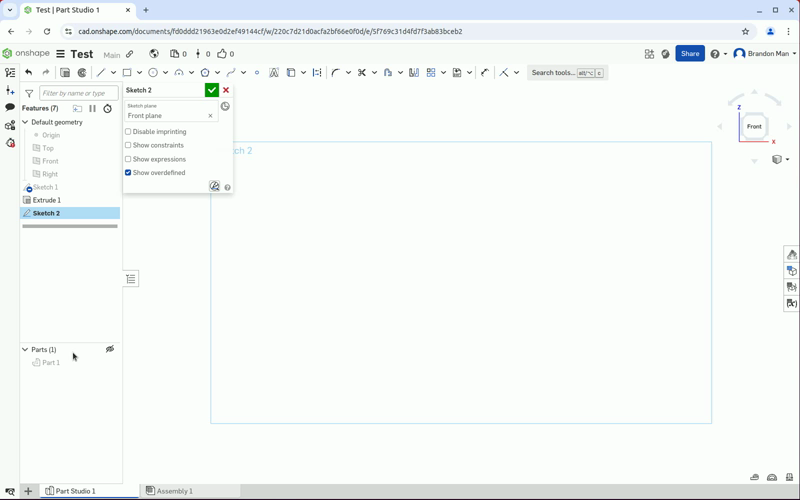
key(l)
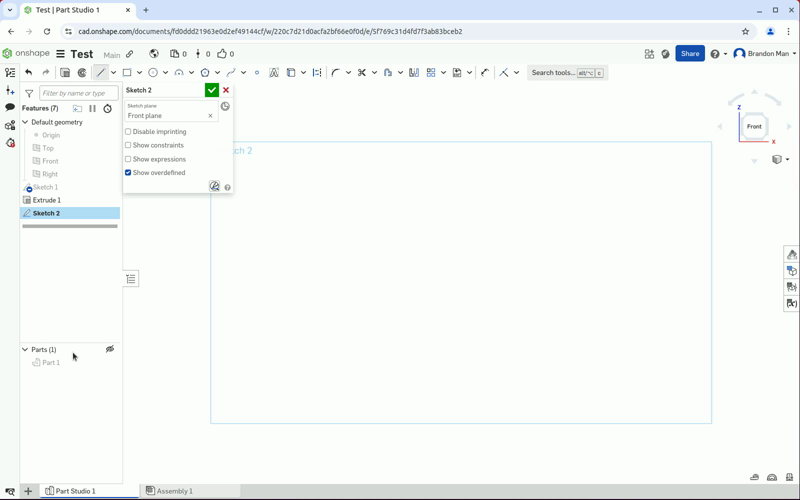
key_down(shift)
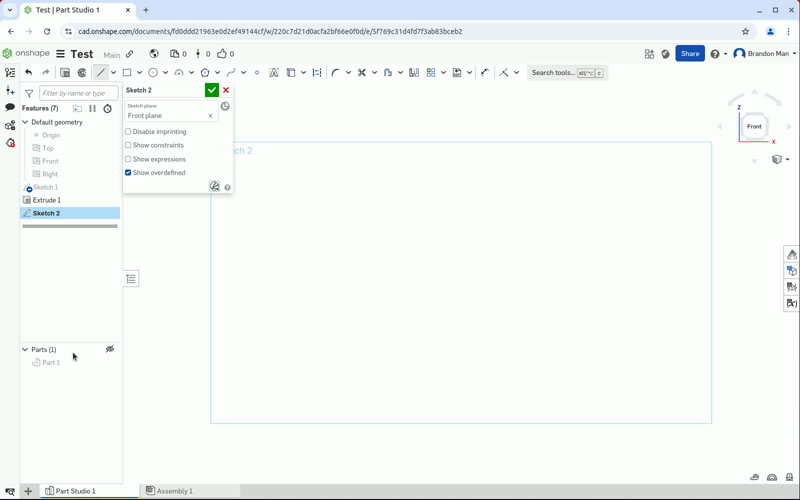
mouse_move(366, 379)
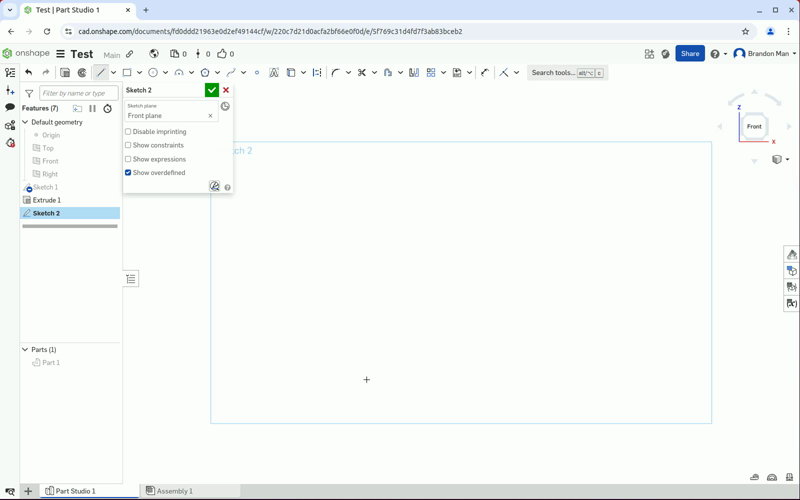
click(366, 379)
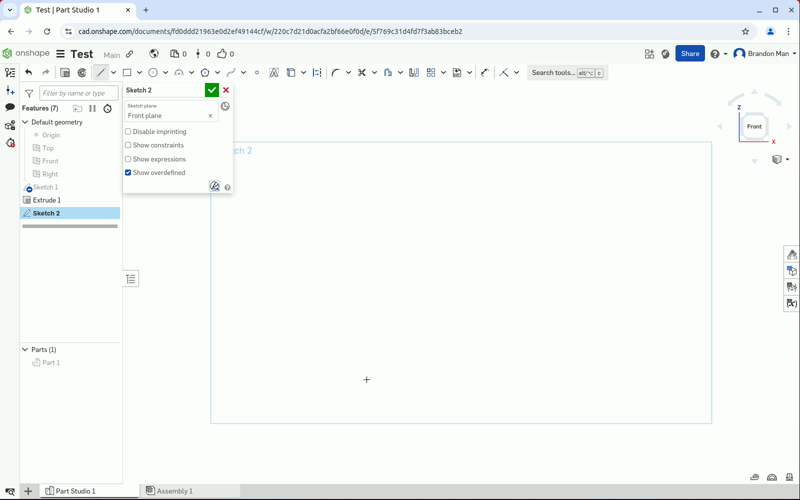
key_up(shift)
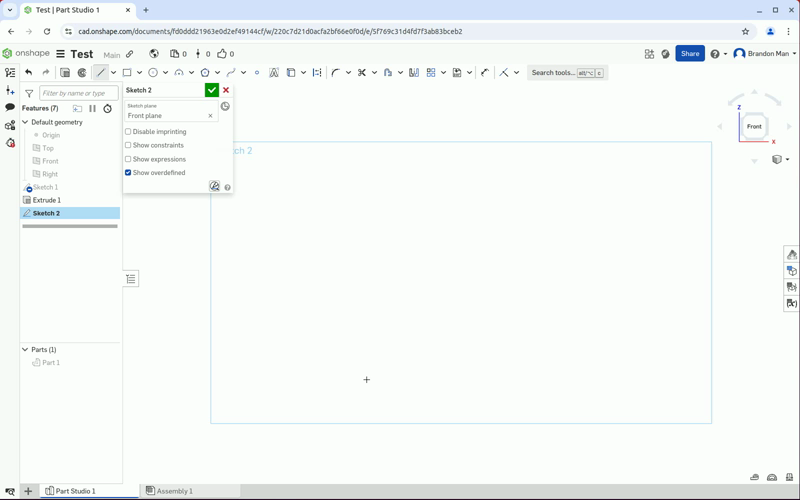
key_down(shift)
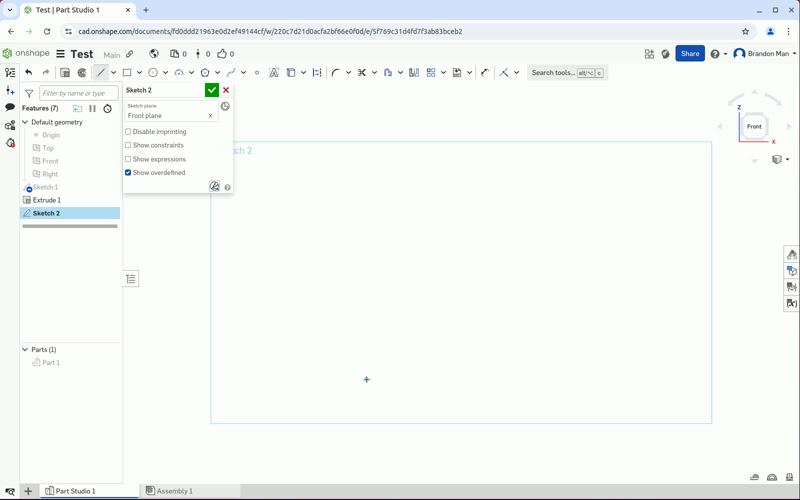
mouse_move(396, 379)
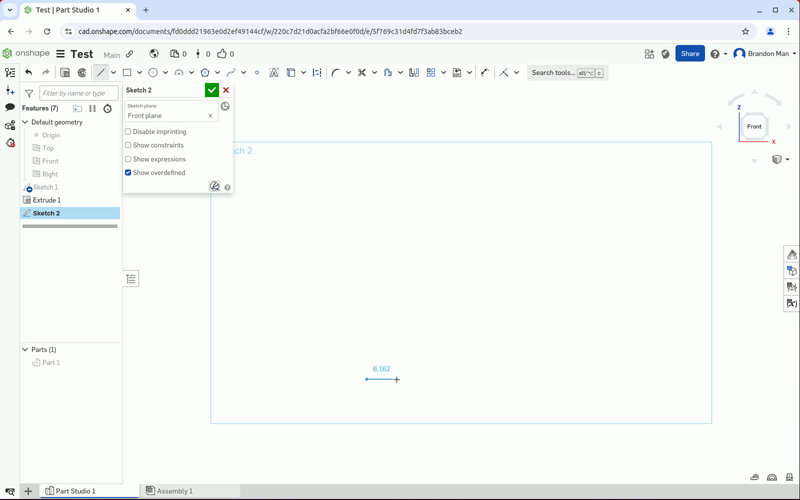
mouse_move(371, 379)
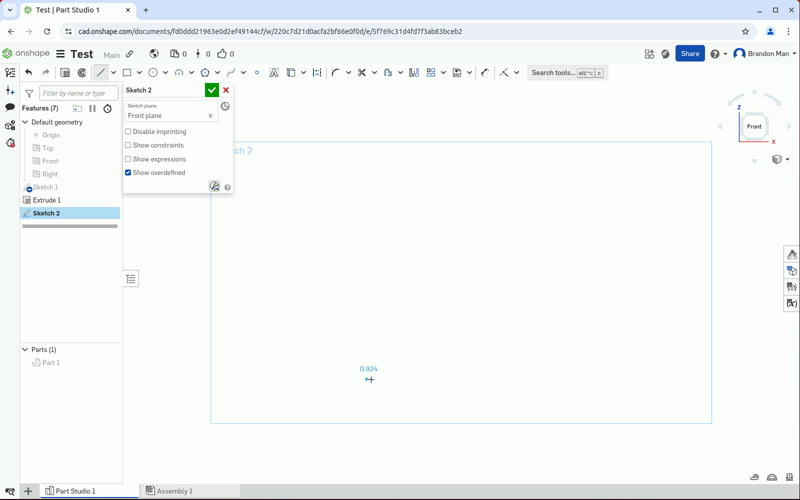
scroll(6)
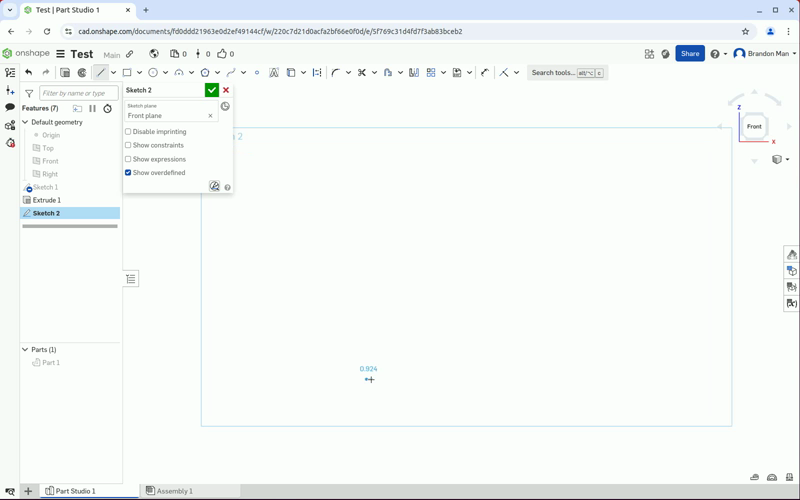
scroll(6)
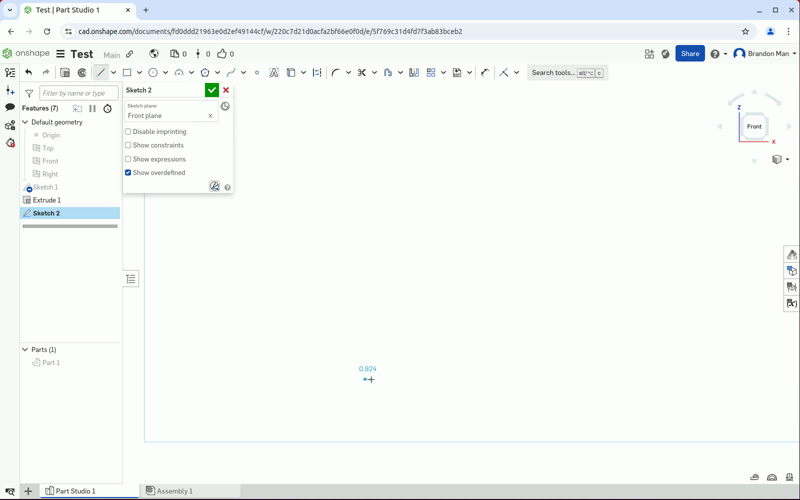
scroll(6)
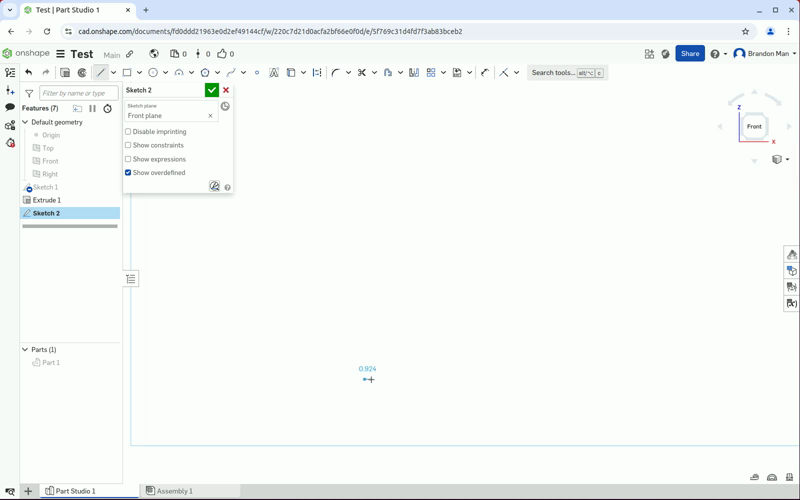
scroll(6)
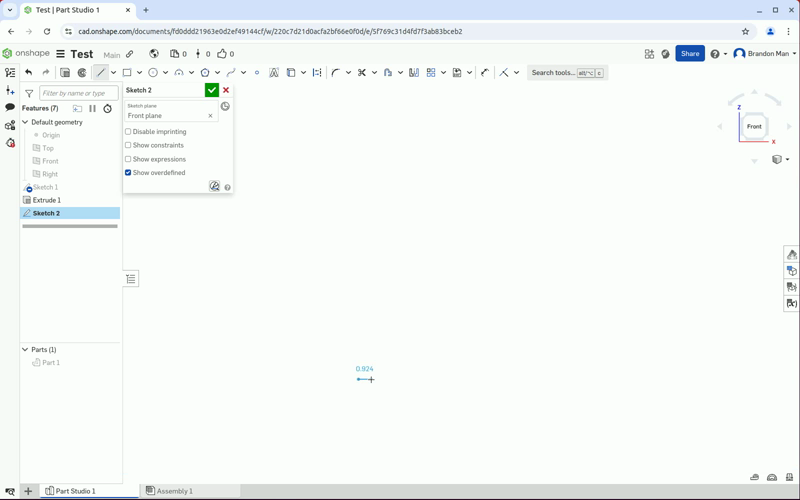
scroll(6)
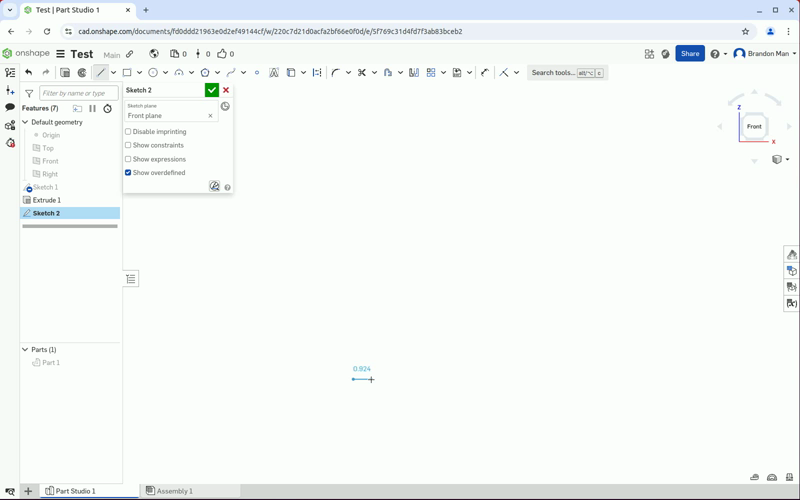
scroll(6)
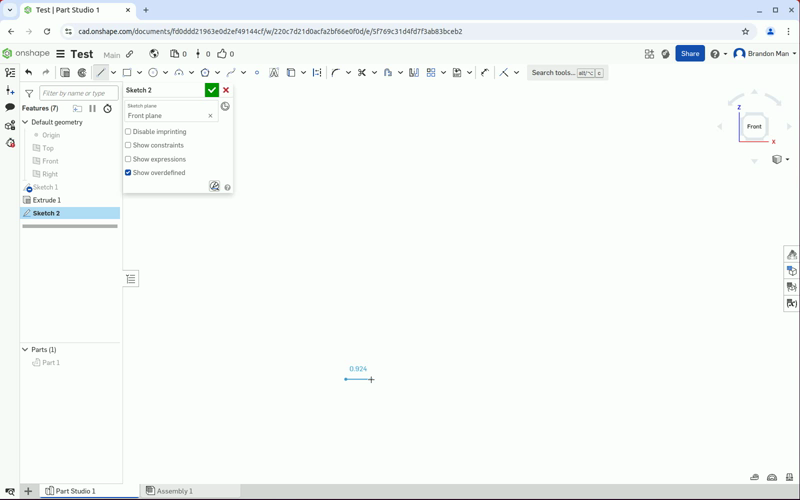
scroll(6)
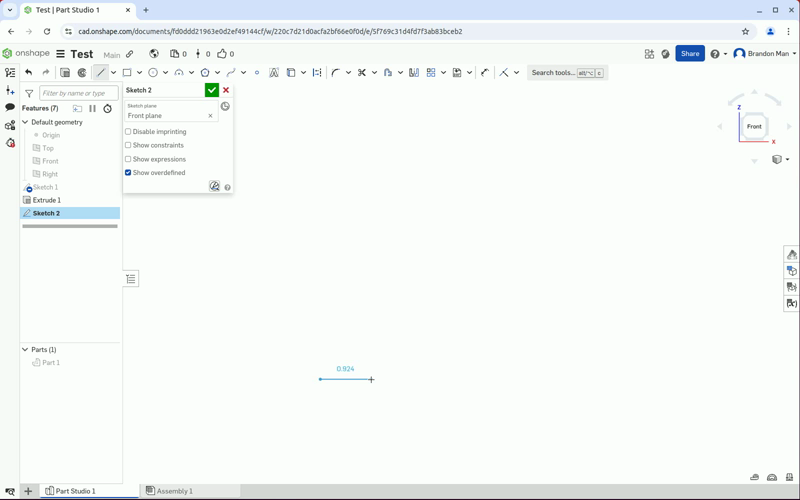
click(371, 379)
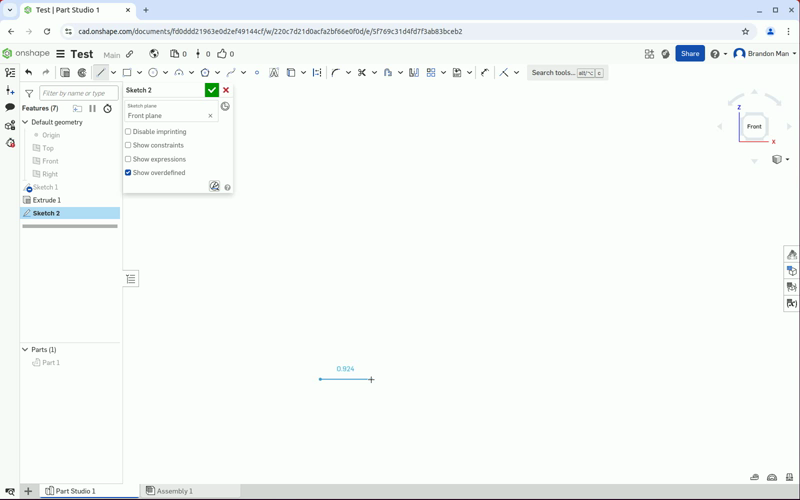
scroll(-6)
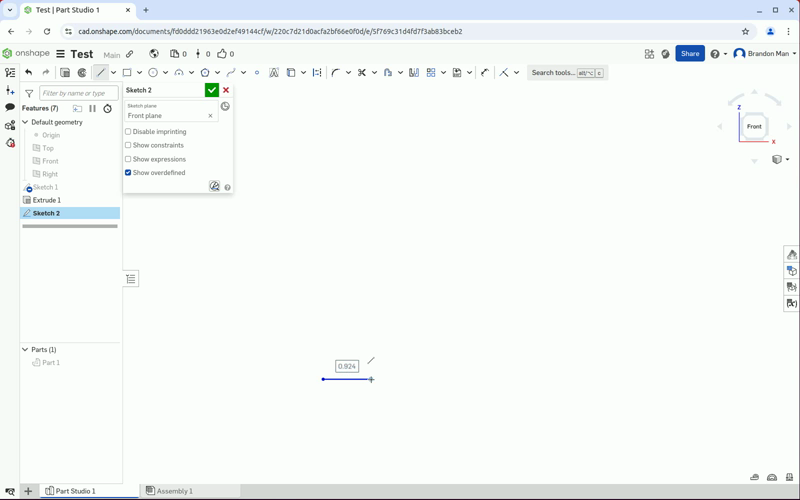
scroll(-6)
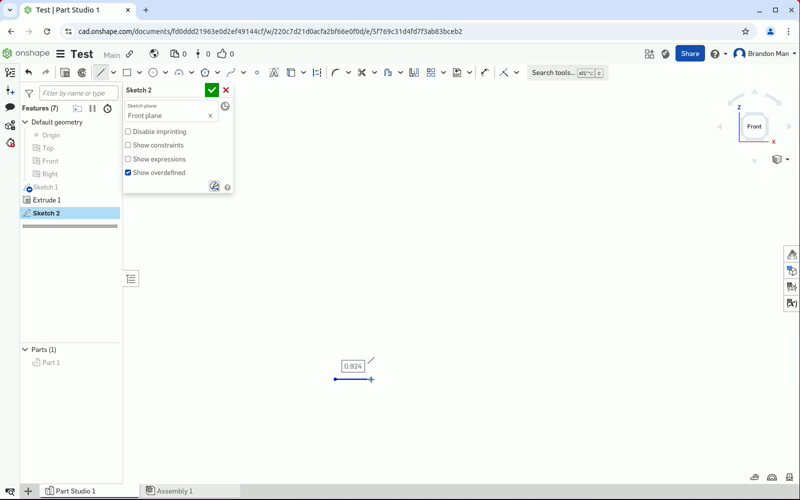
scroll(-6)
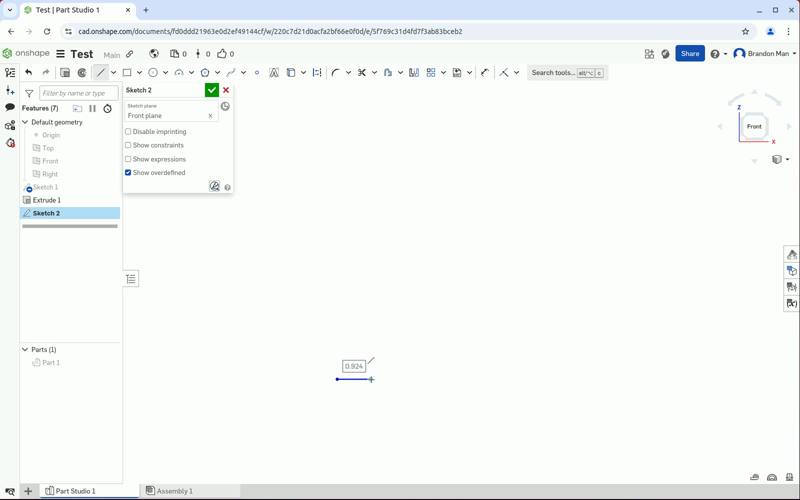
scroll(-6)
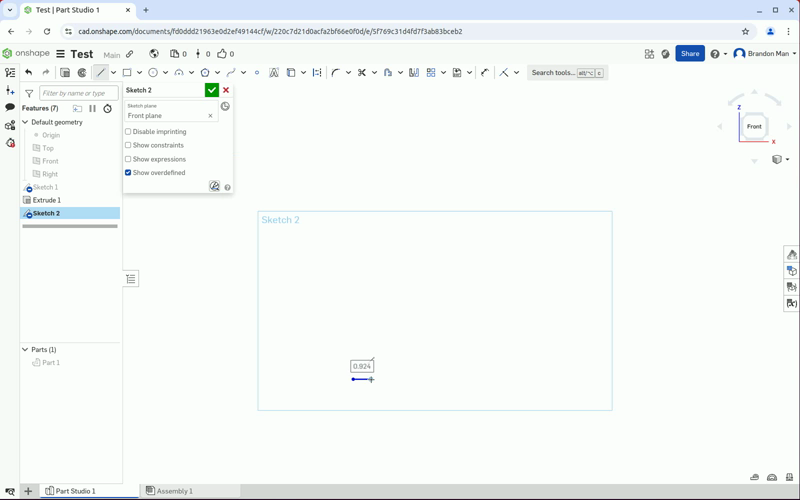
scroll(-6)
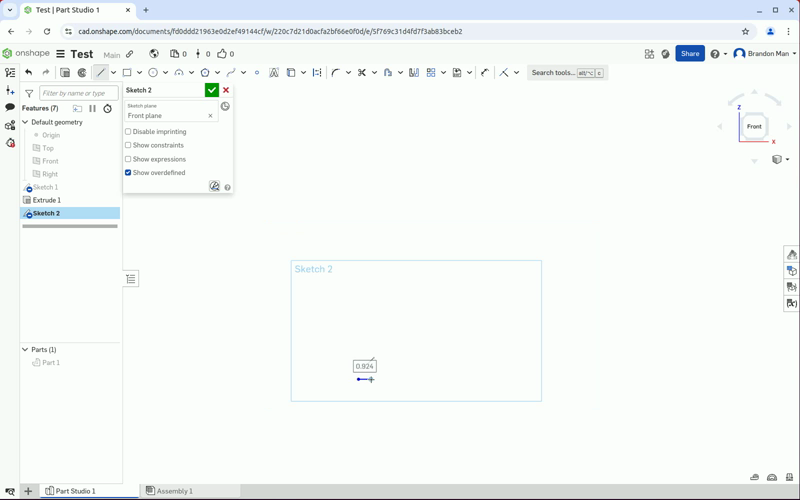
scroll(-6)
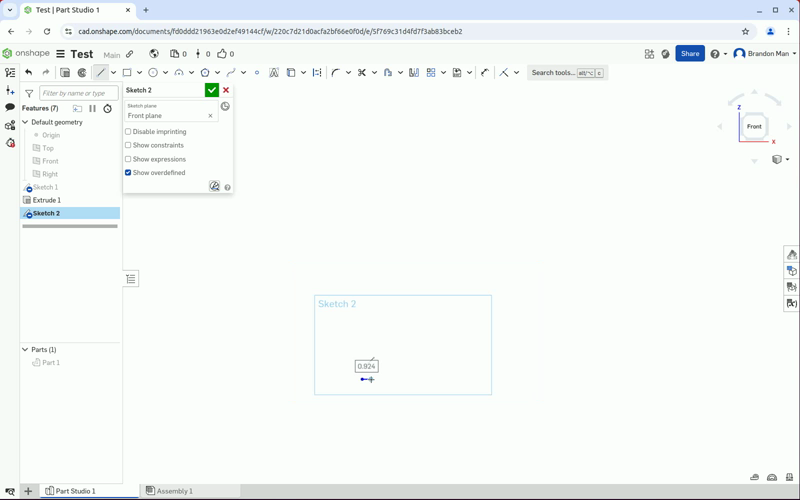
scroll(-6)
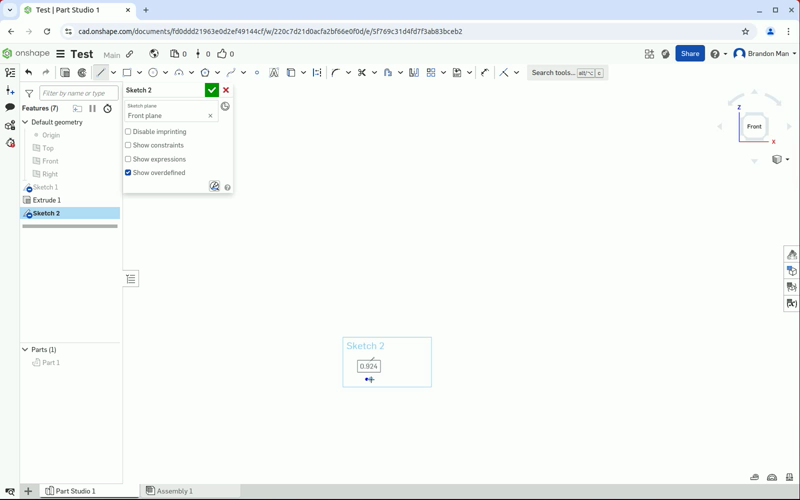
key_up(shift)
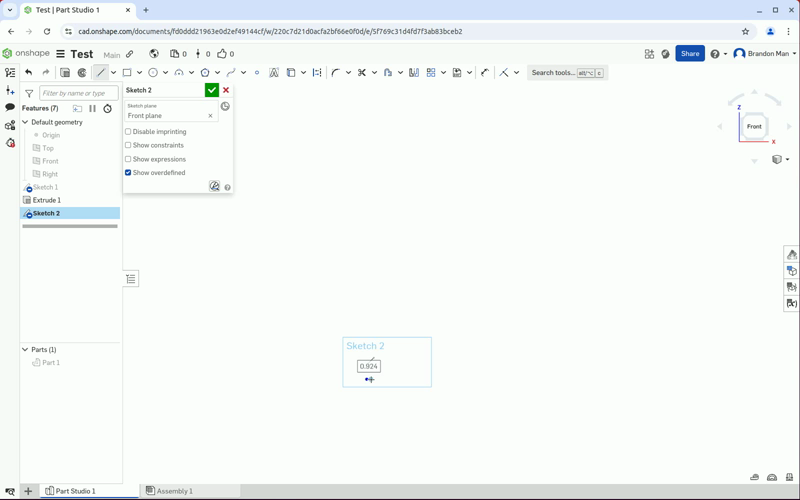
key_down(shift)
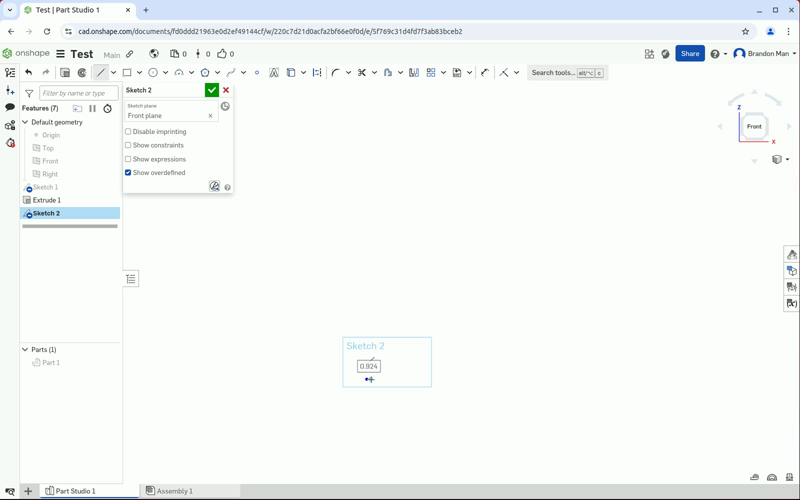
mouse_move(401, 379)
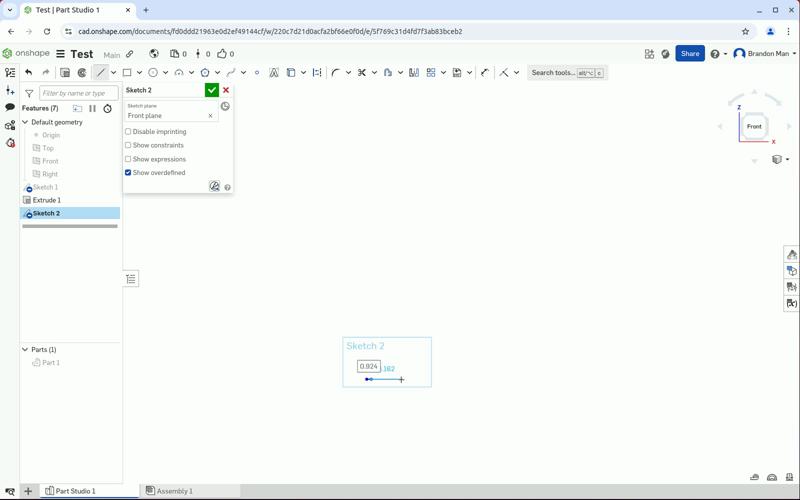
mouse_move(371, 394)
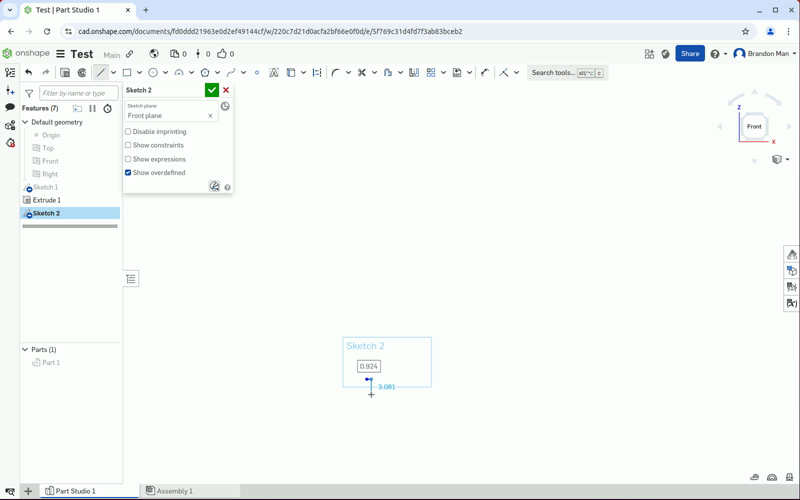
click(371, 394)
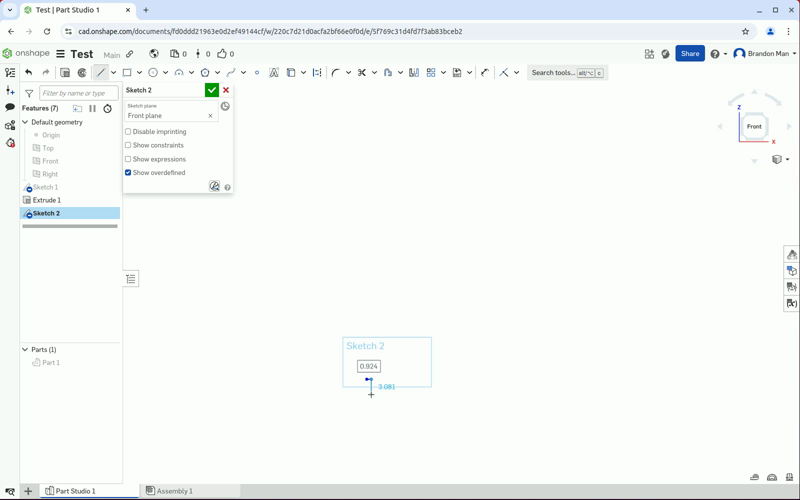
key_up(shift)
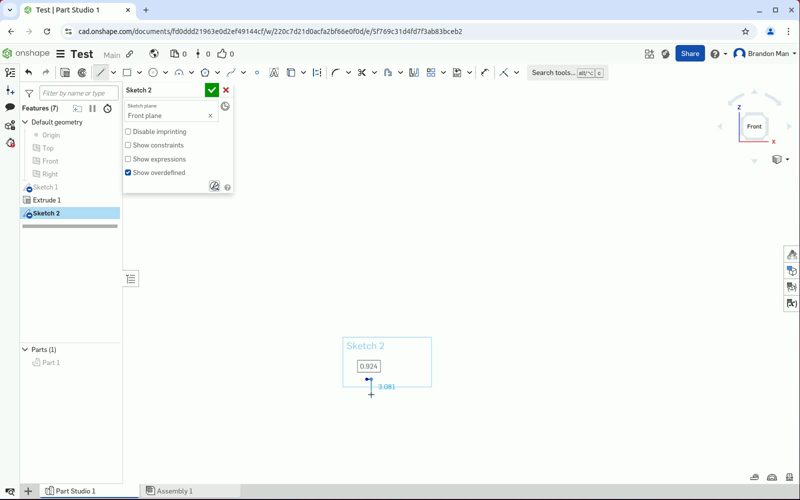
key_down(shift)
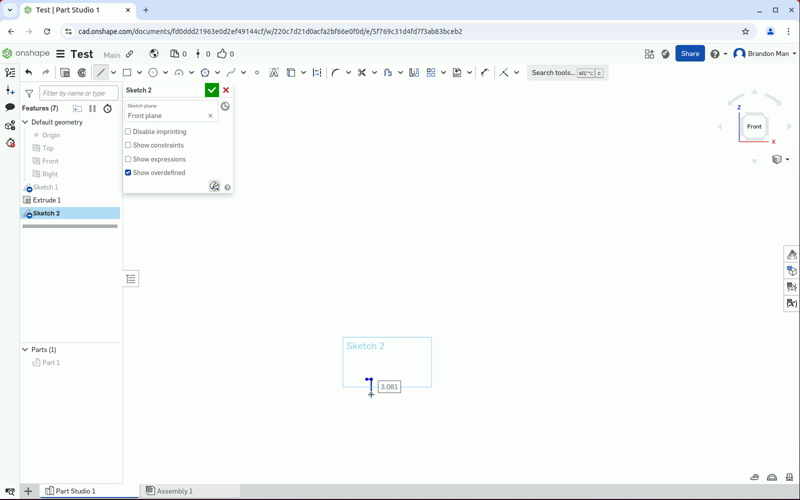
mouse_move(555, 394)
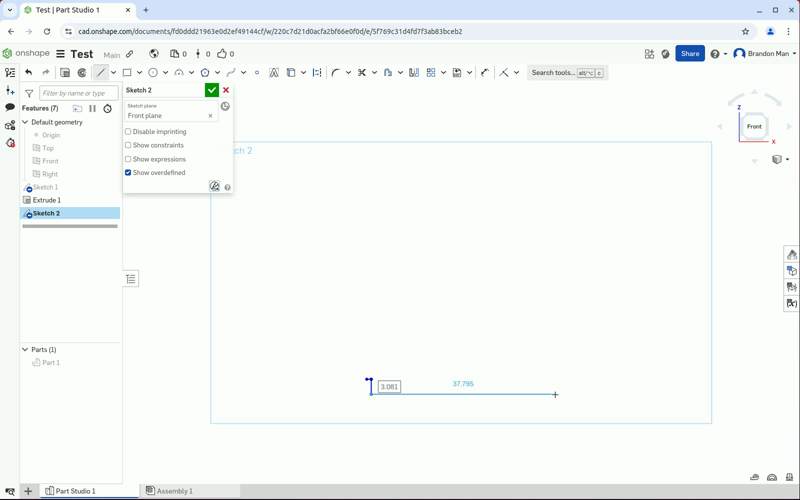
click(555, 394)
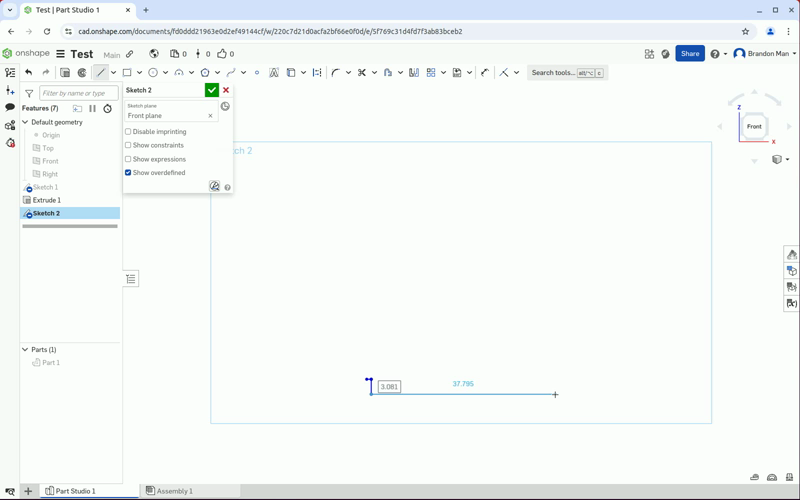
key_up(shift)
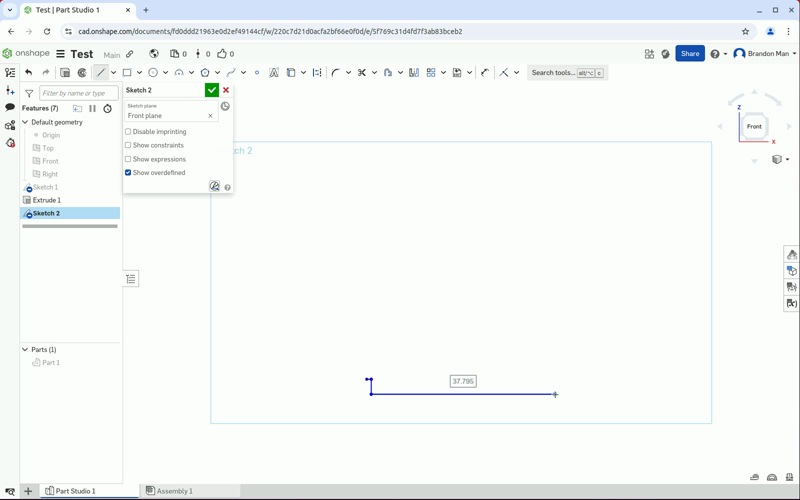
key_down(shift)
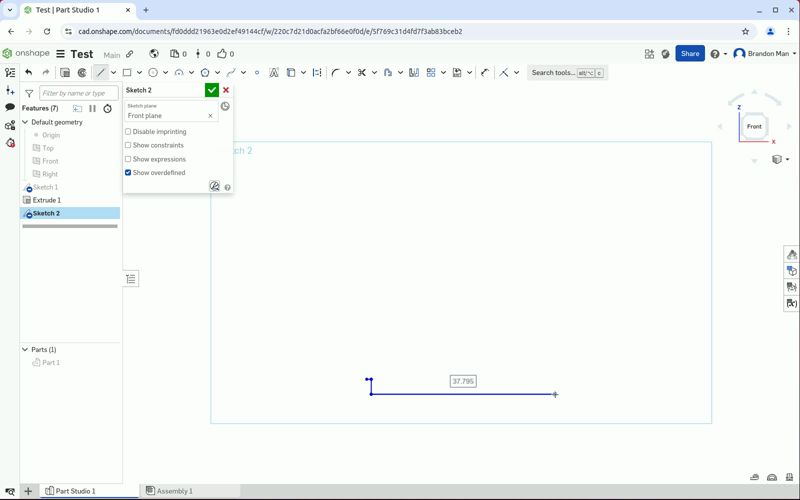
mouse_move(555, 171)
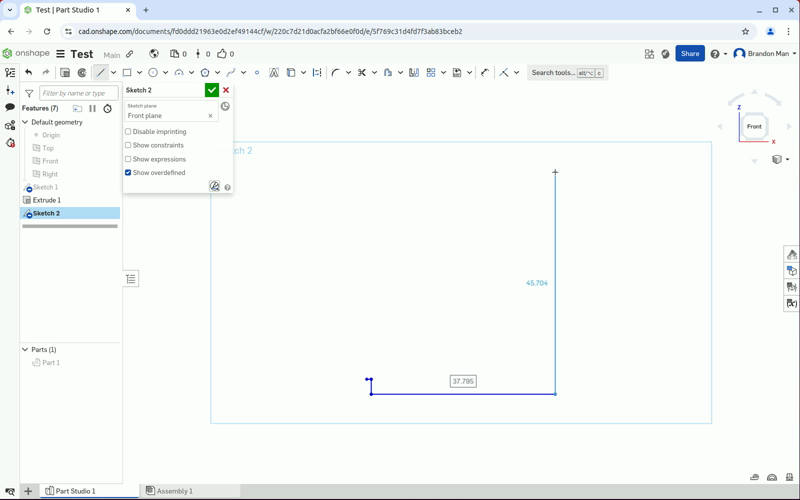
click(555, 171)
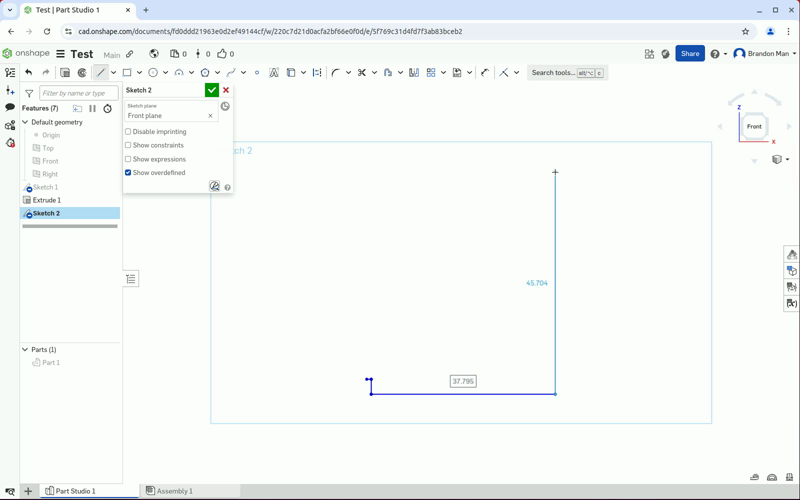
key_up(shift)
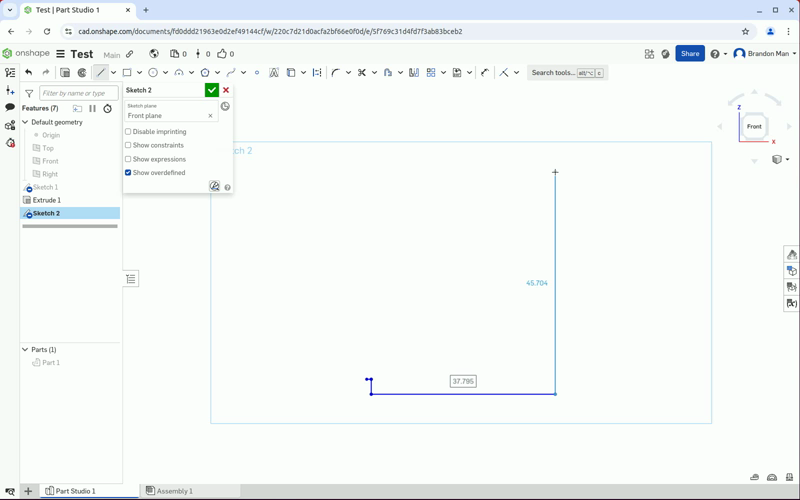
key_down(shift)
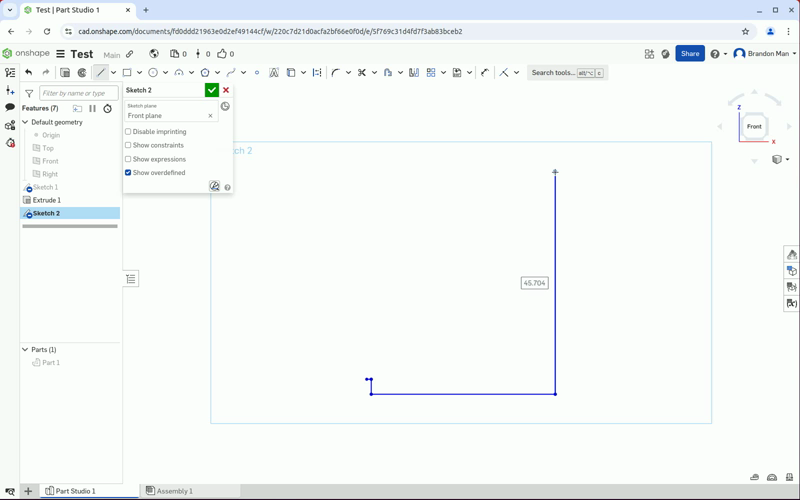
mouse_move(371, 171)
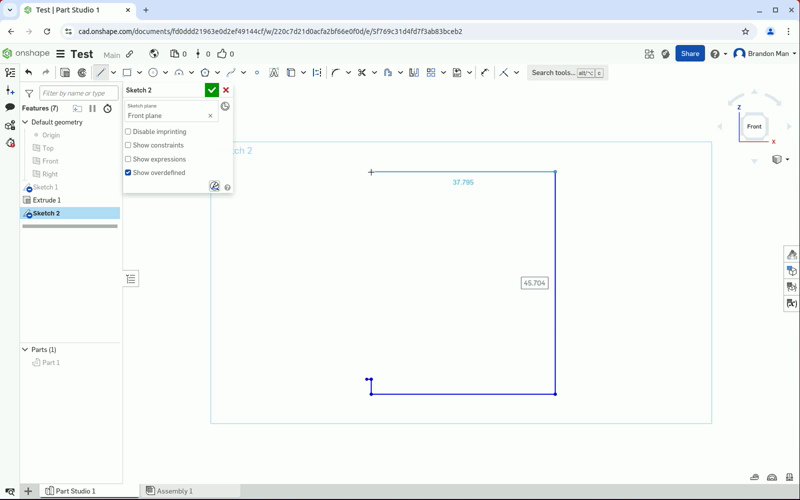
click(371, 171)
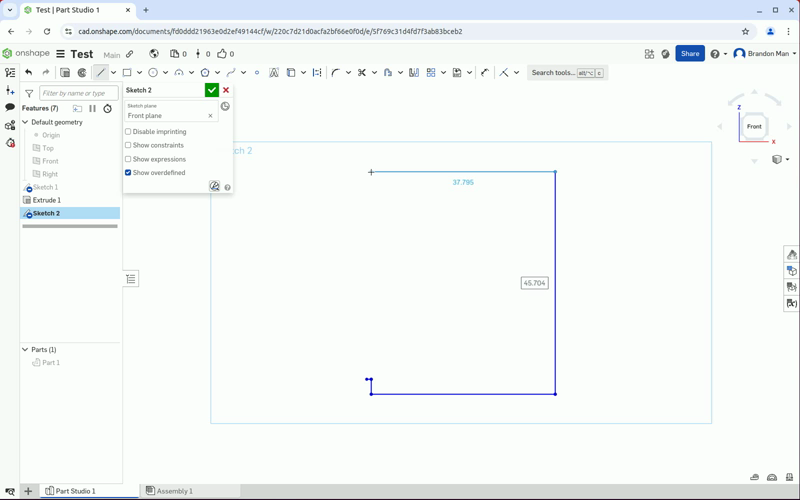
key_up(shift)
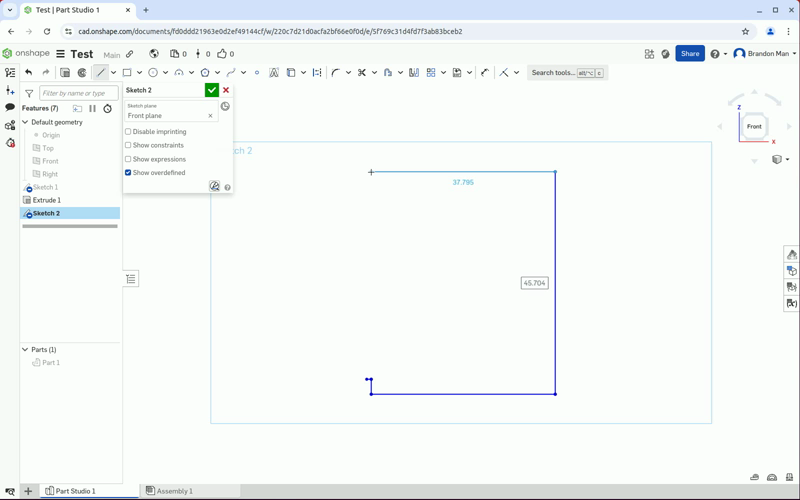
key_down(shift)
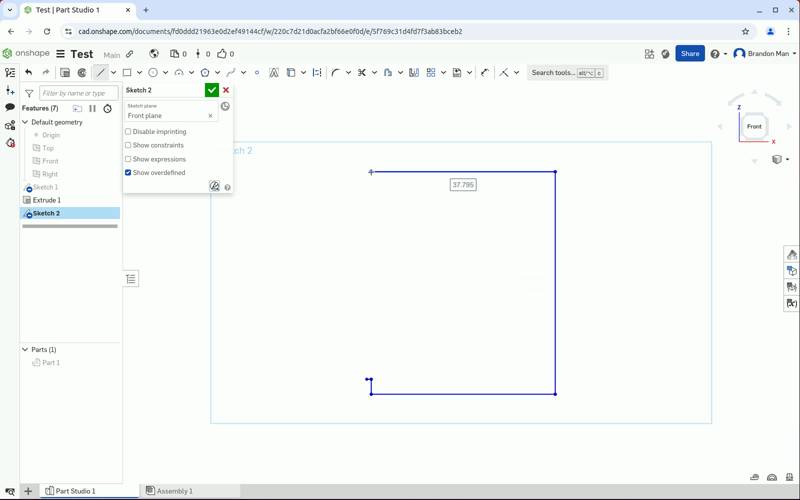
mouse_move(401, 171)
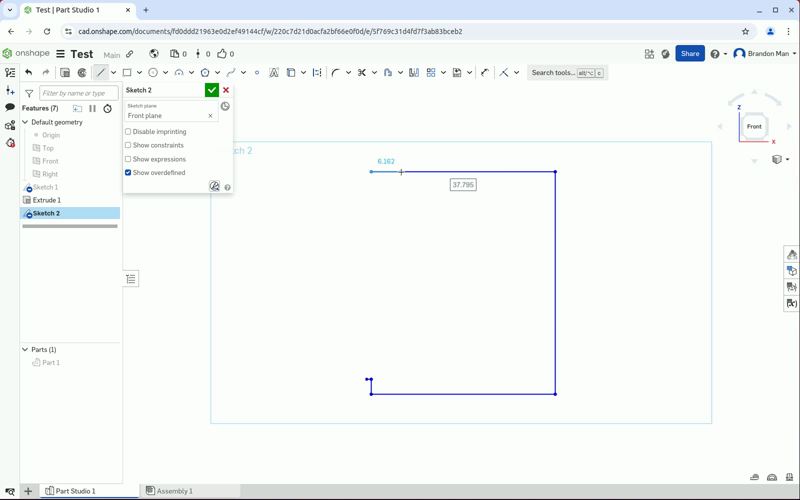
mouse_move(371, 186)
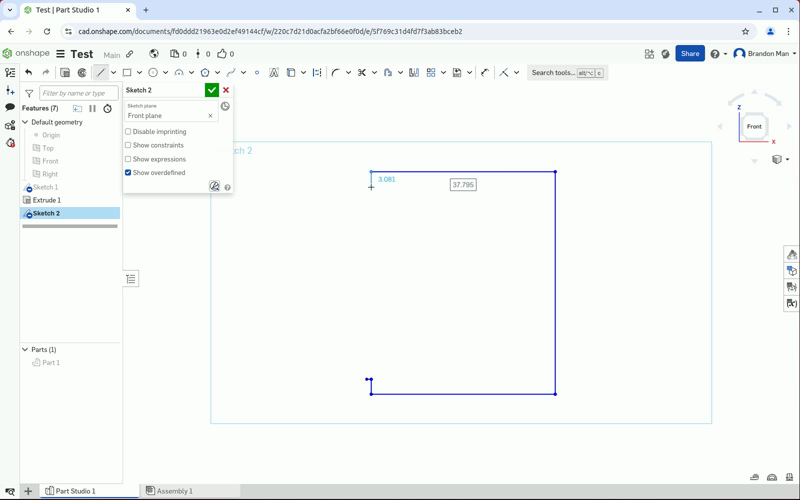
click(371, 186)
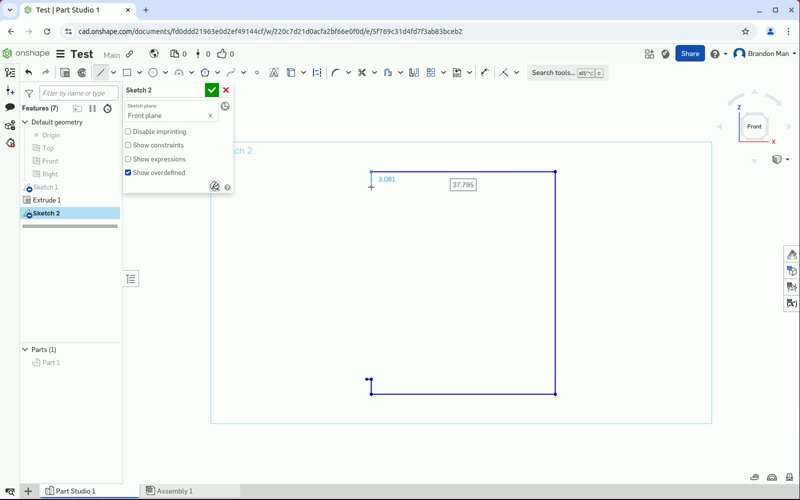
key_up(shift)
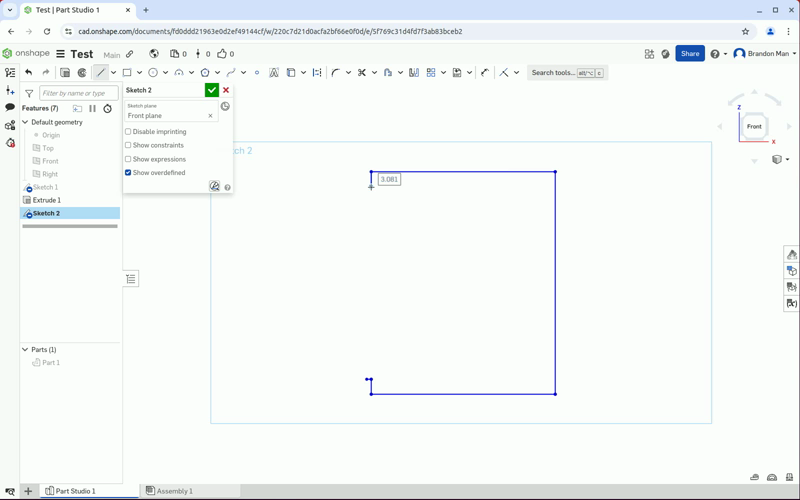
key_down(shift)
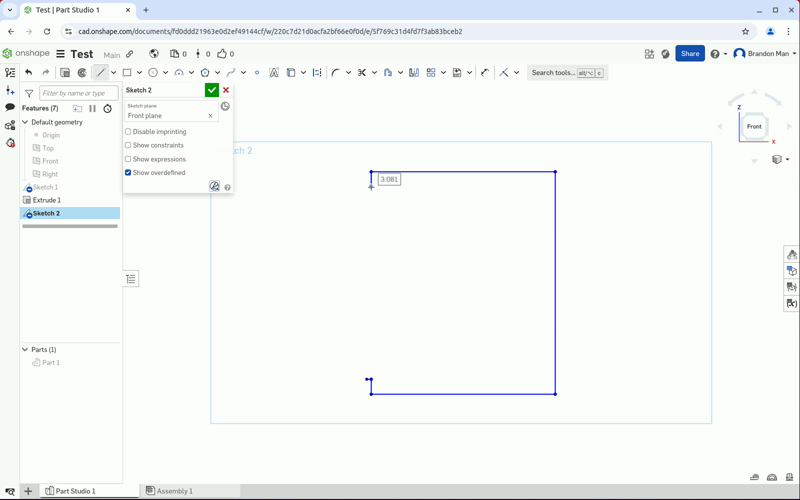
mouse_move(401, 186)
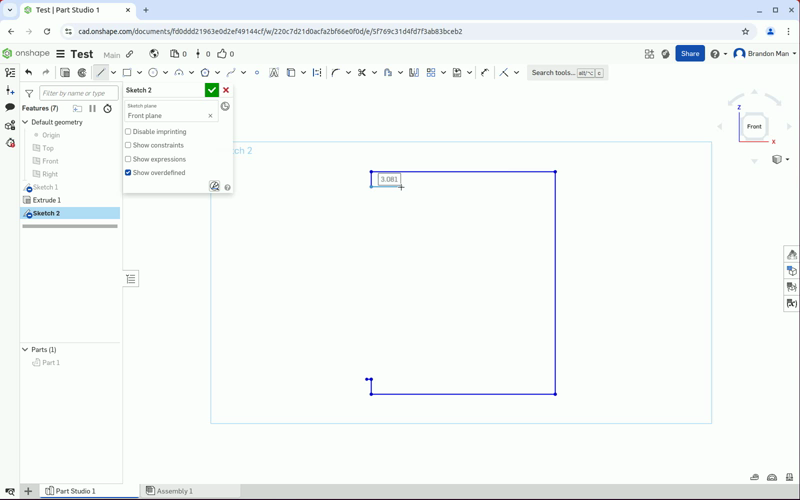
mouse_move(367, 186)
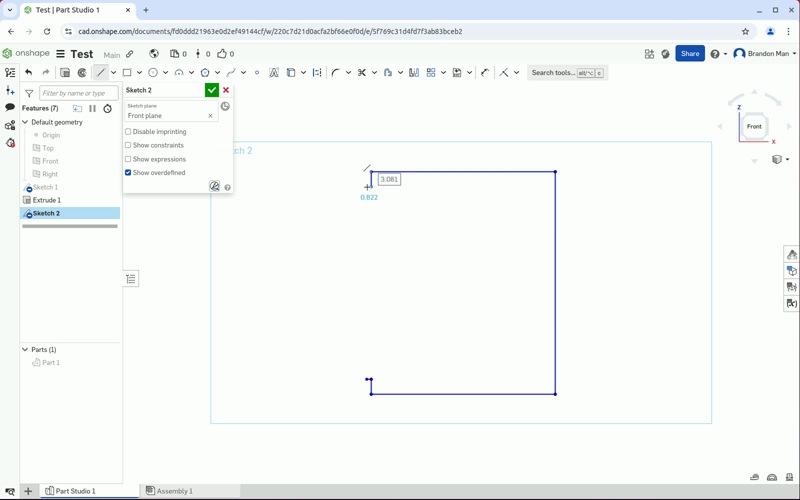
scroll(6)
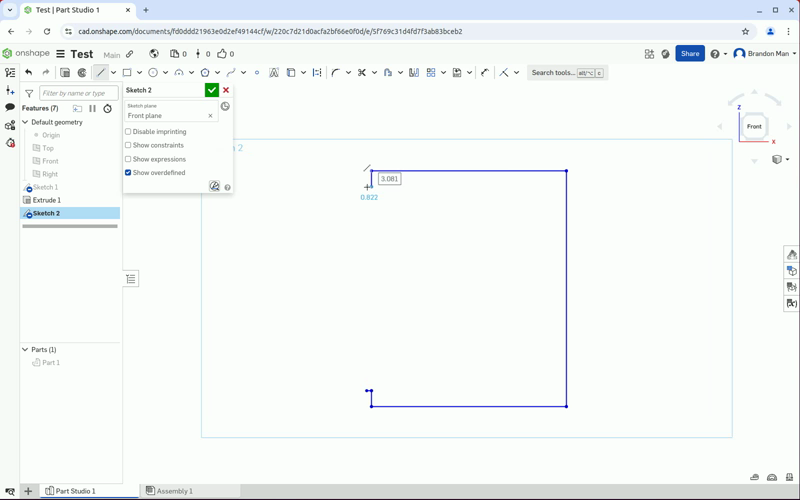
scroll(6)
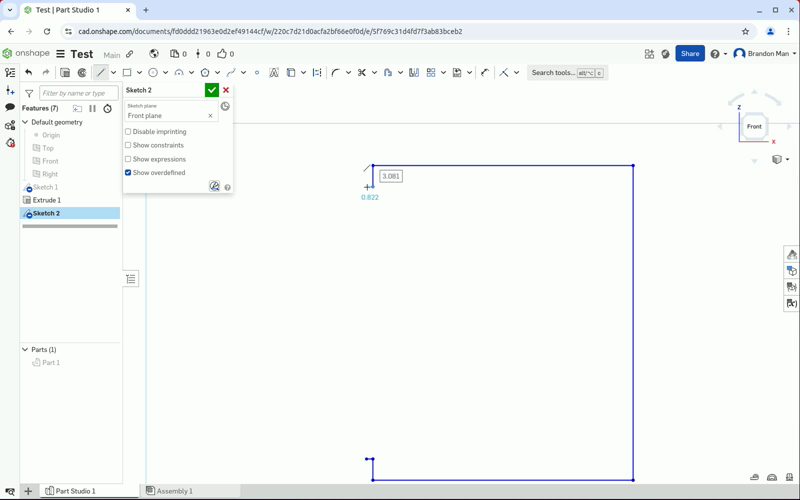
scroll(6)
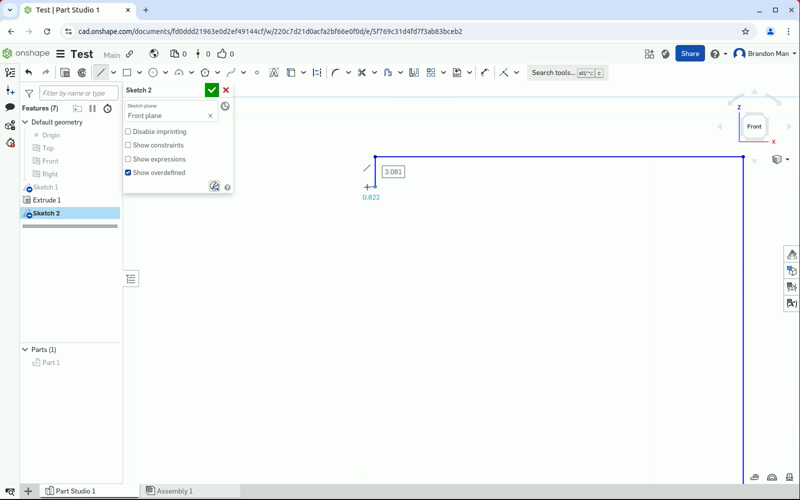
scroll(6)
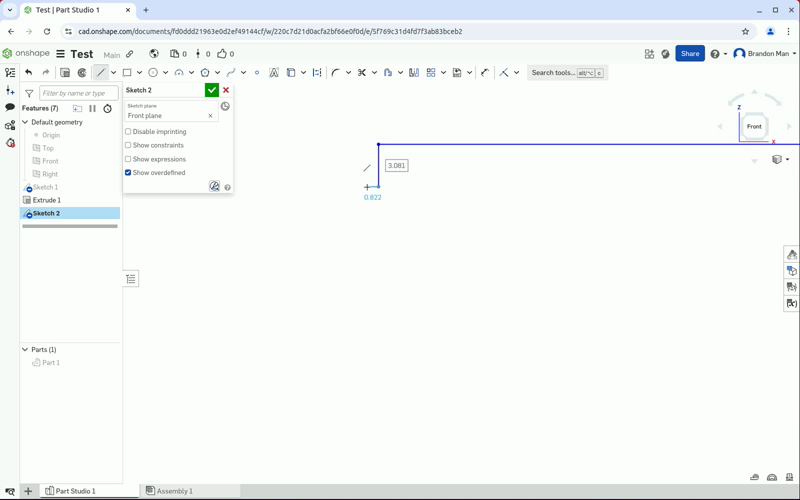
scroll(6)
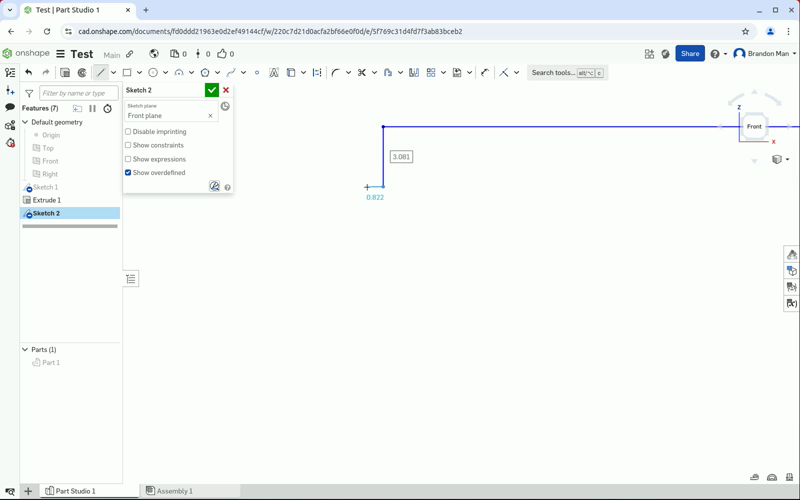
scroll(6)
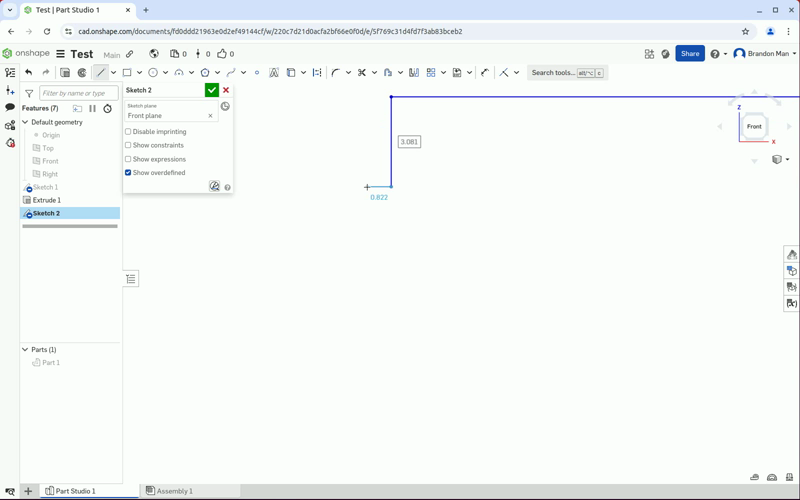
scroll(6)
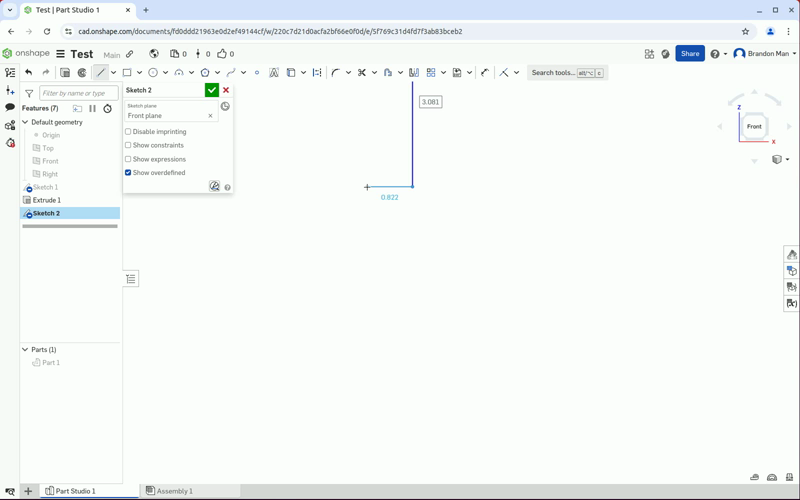
click(367, 186)
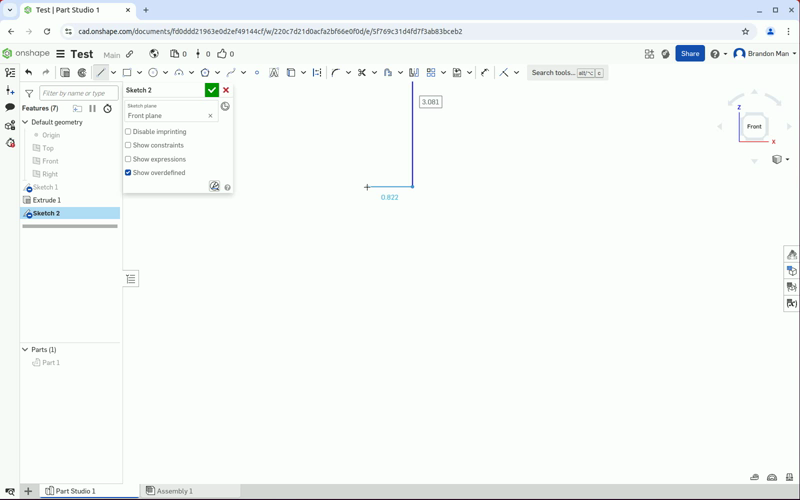
scroll(-6)
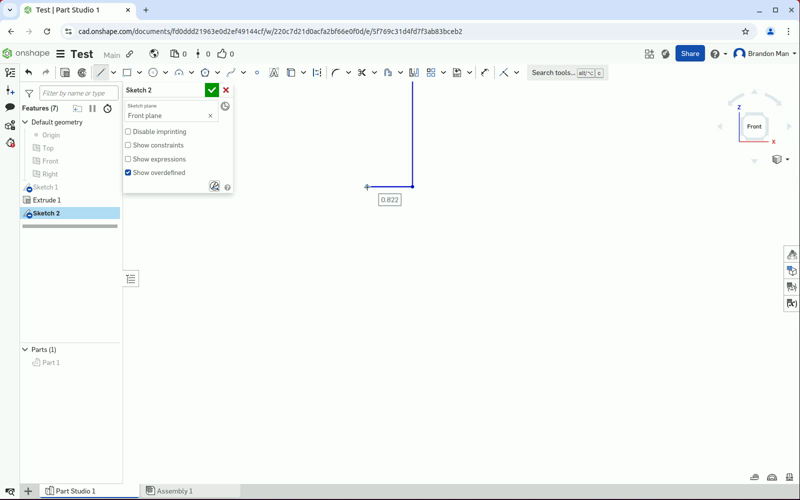
scroll(-6)
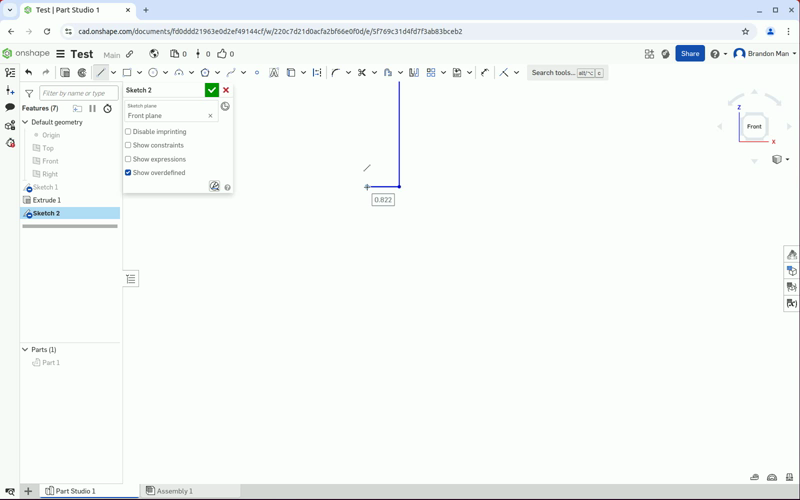
scroll(-6)
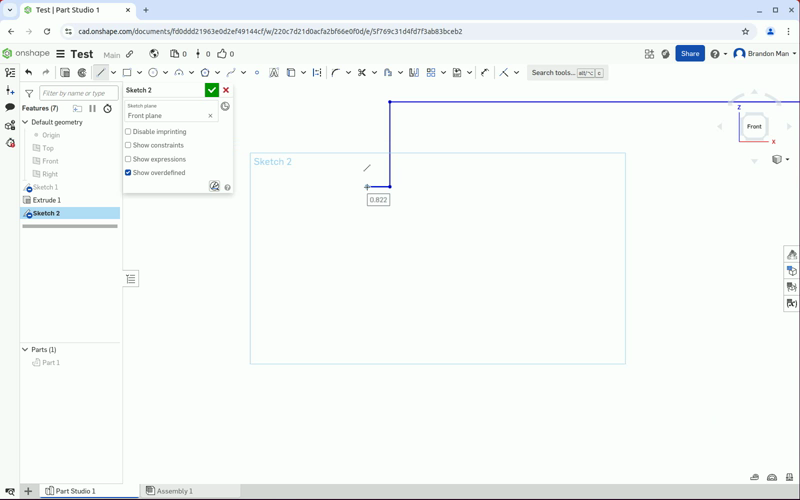
scroll(-6)
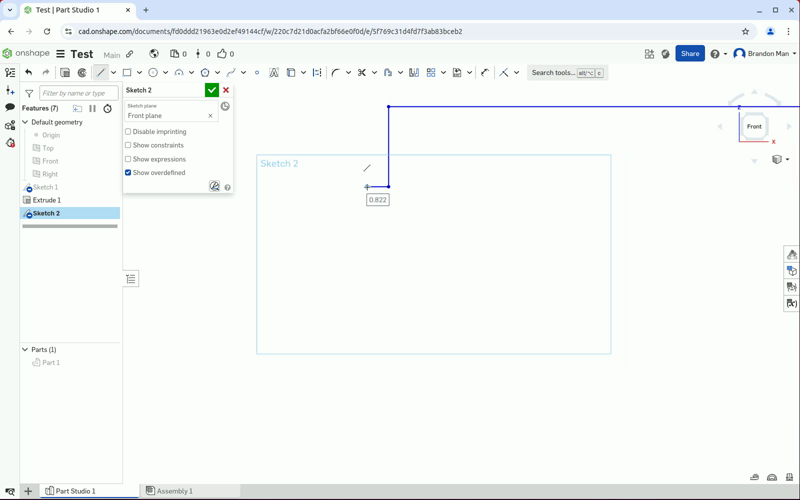
scroll(-6)
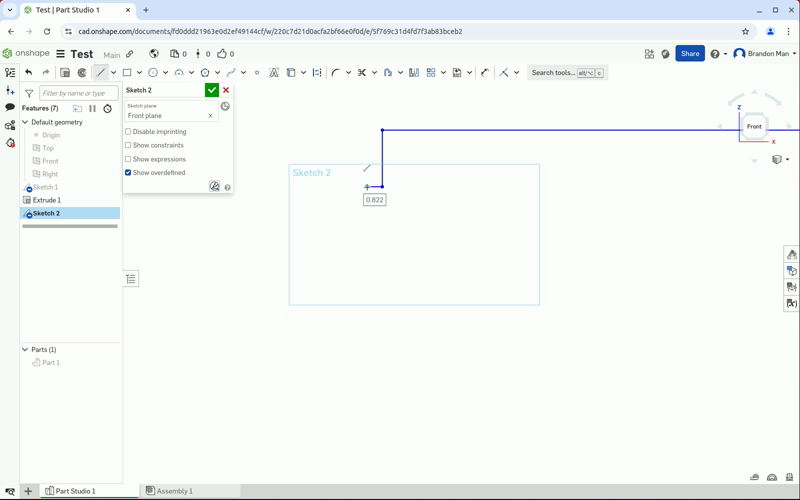
scroll(-6)
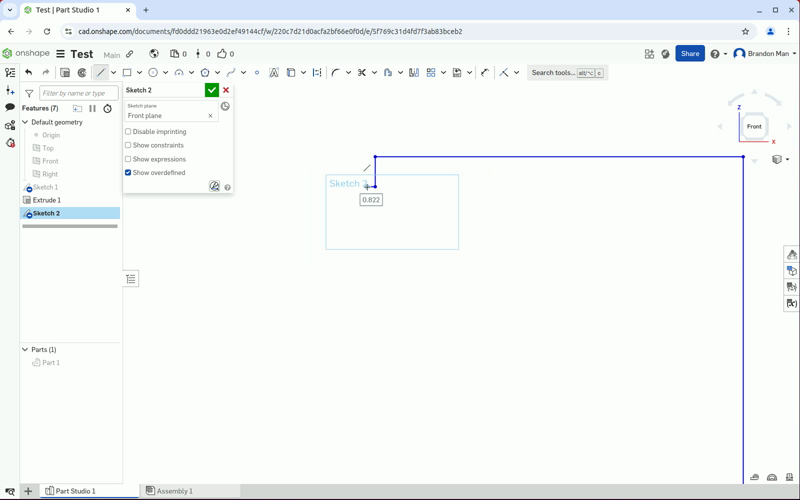
scroll(-6)
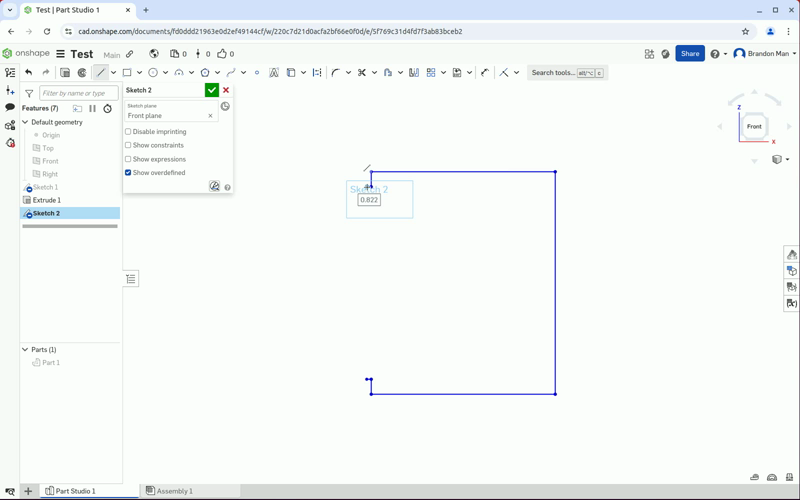
key_up(shift)
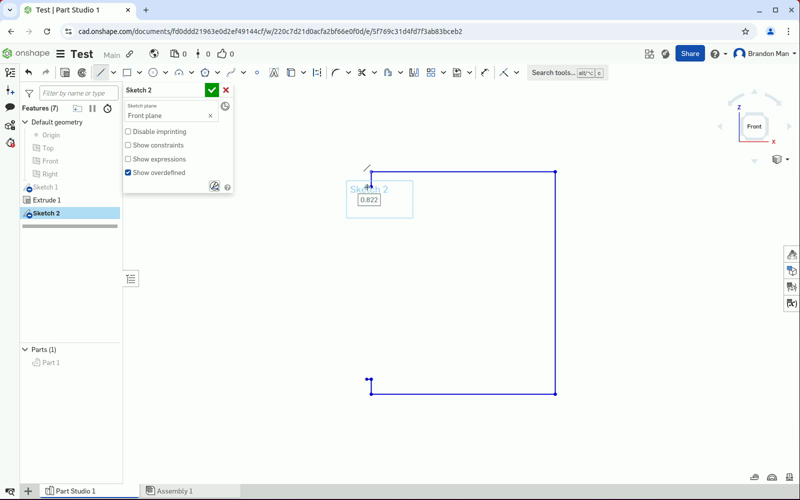
key_down(shift)
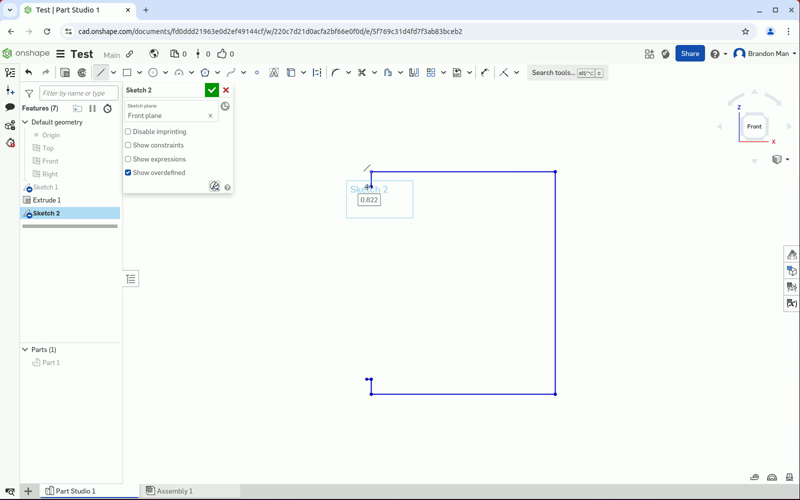
mouse_move(366, 379)
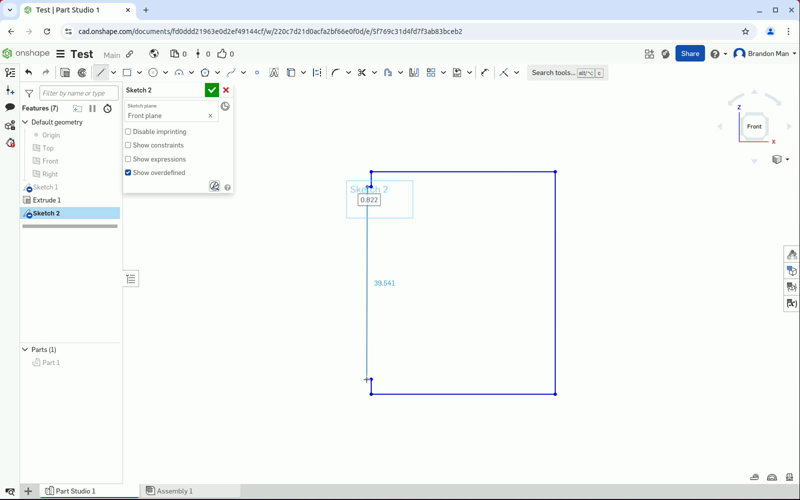
key_up(shift)
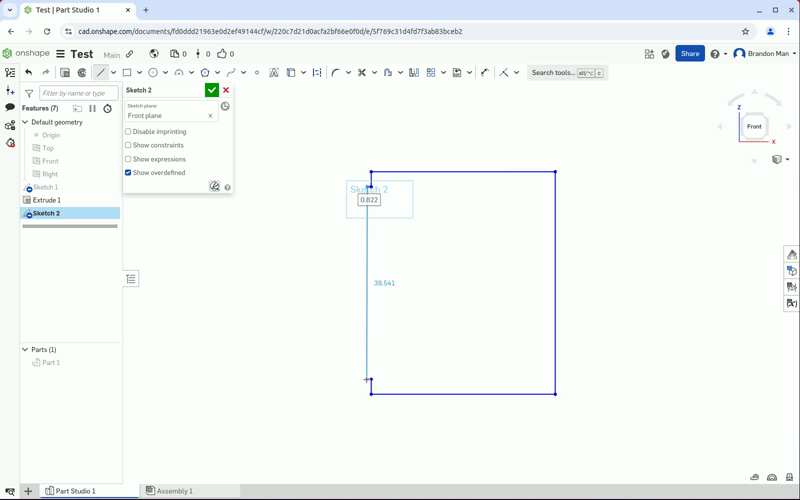
click(366, 379)
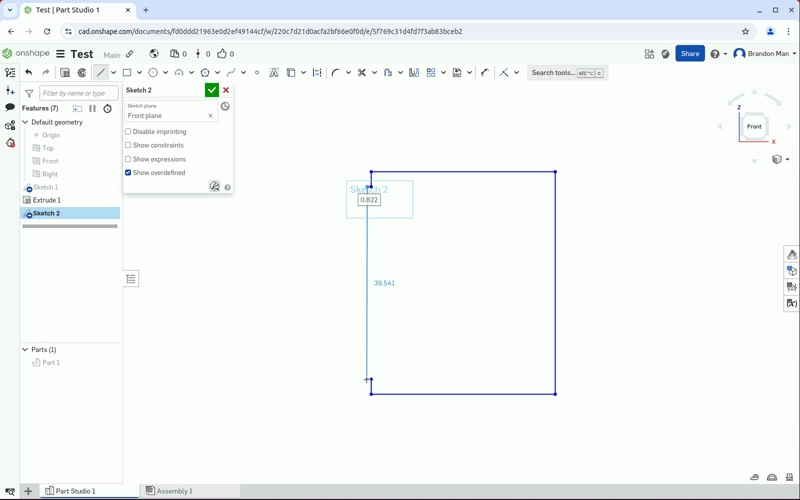
key(esc)
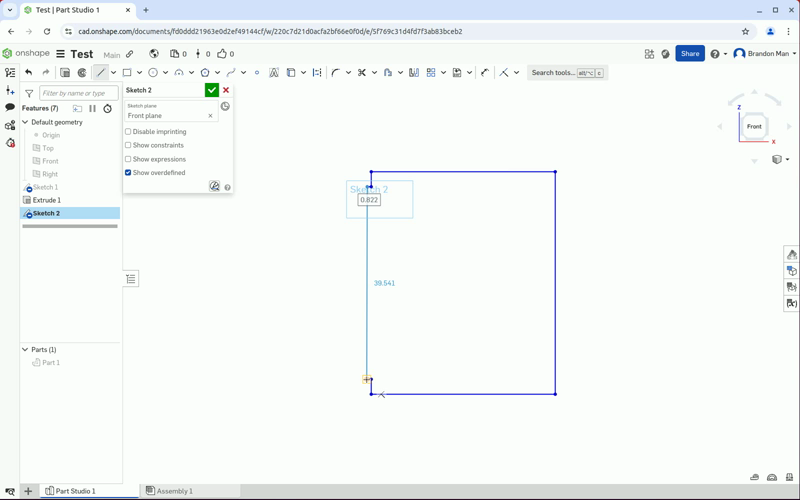
key(c)
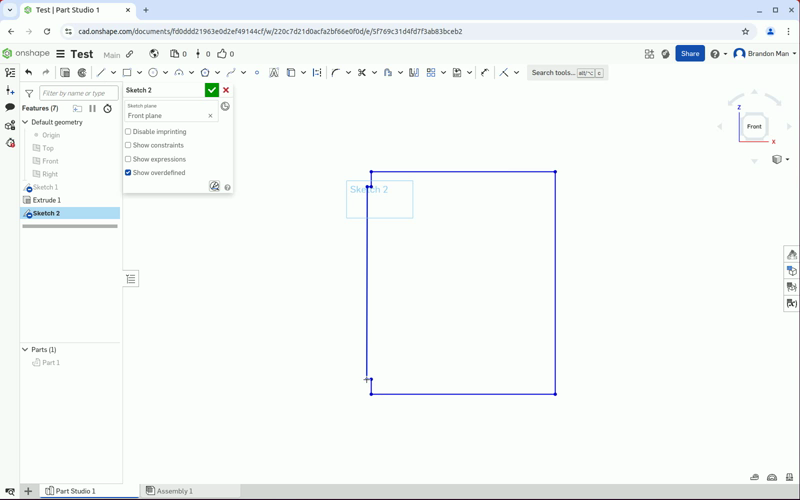
key_down(shift)
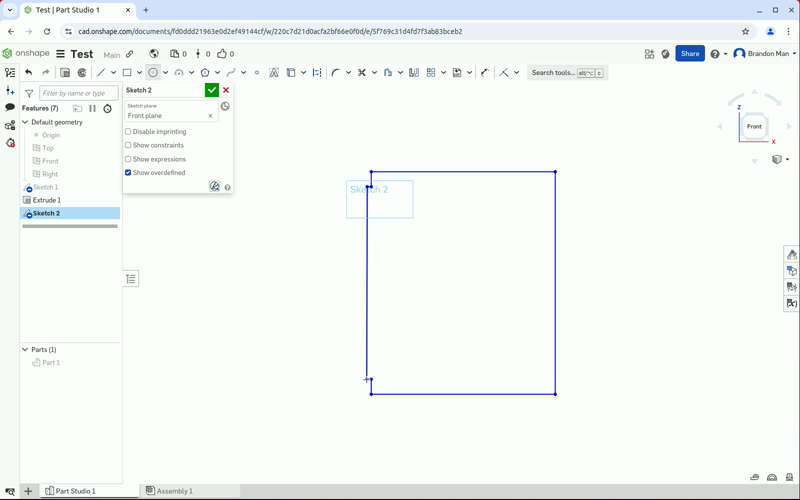
mouse_move(526, 282)
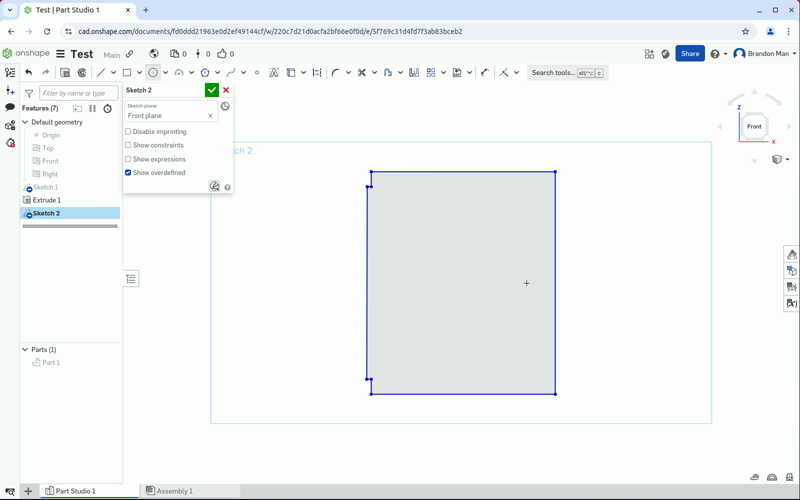
click(526, 282)
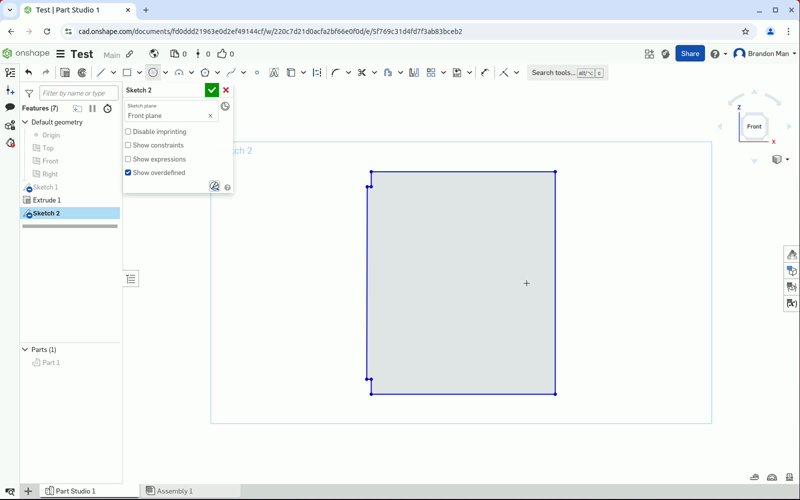
key_up(shift)
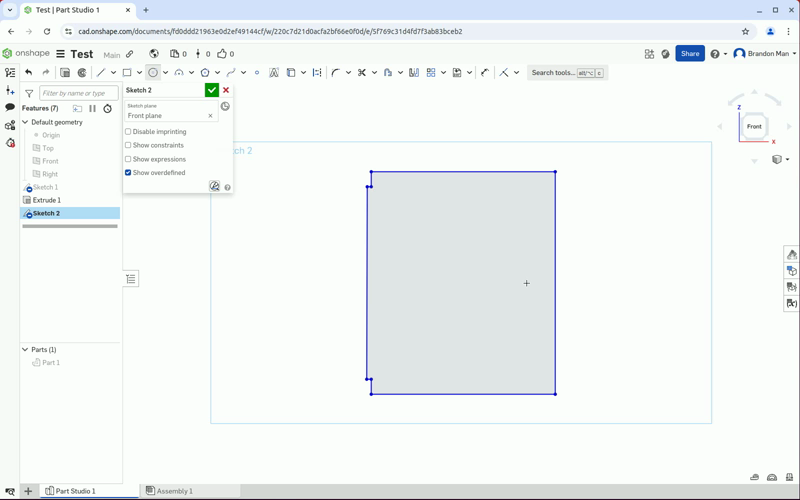
mouse_move(537, 282)
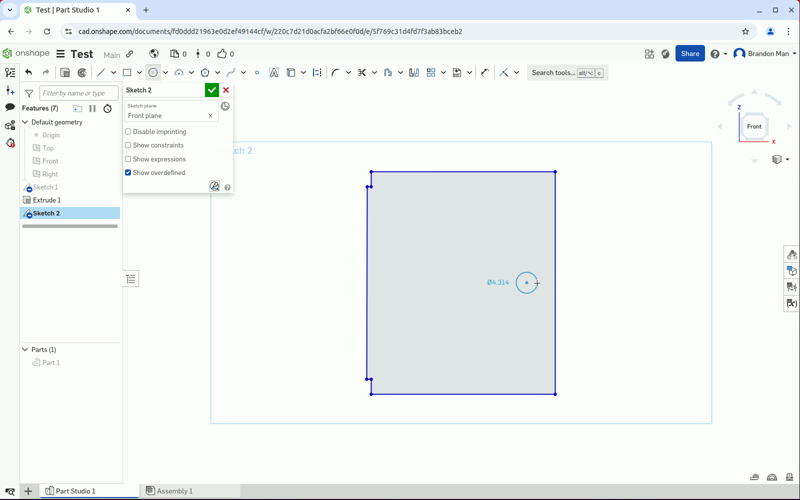
click(537, 282)
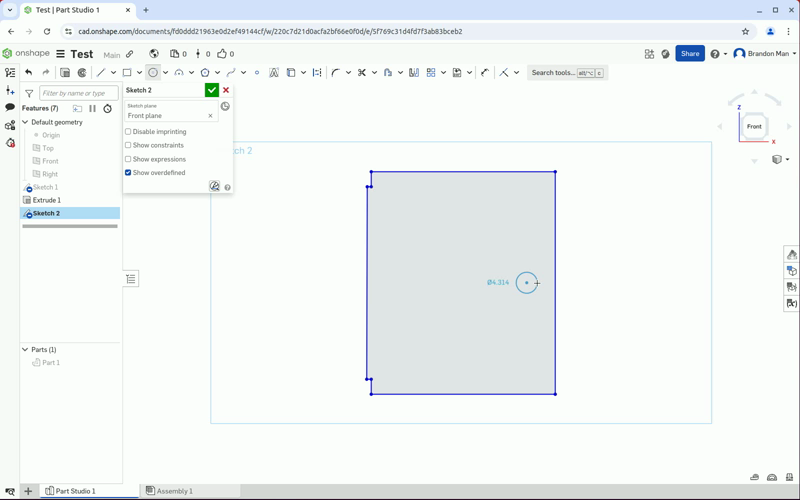
key(esc)
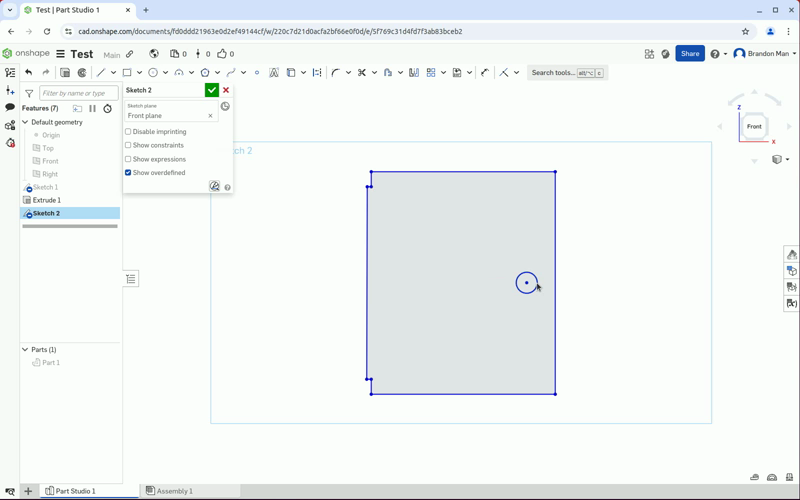
mouse_move(443, 276)
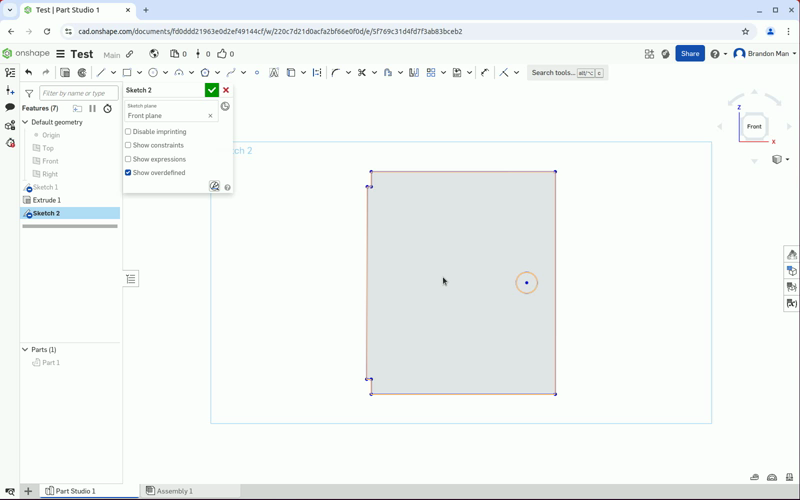
click(443, 276)
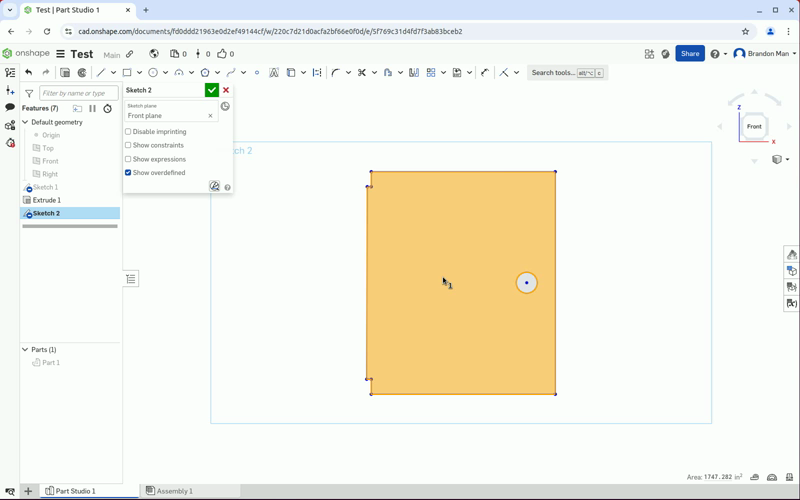
mouse_move(73, 352)
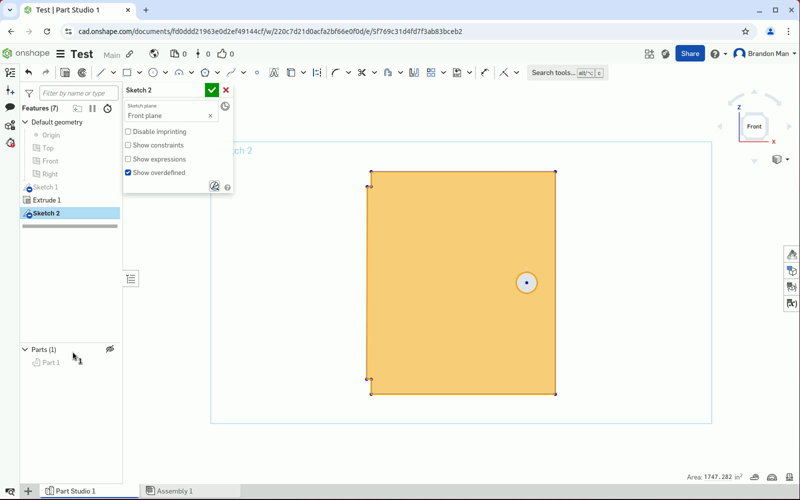
key(shift+y)
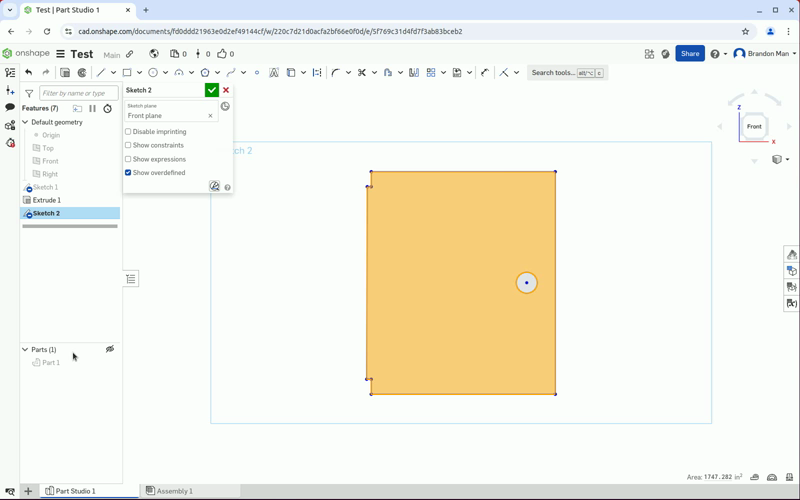
key(shift+e)
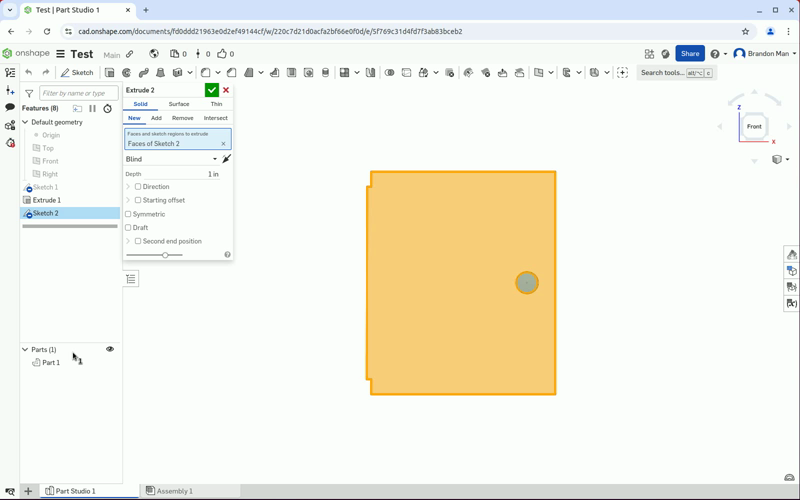
mouse_move(143, 106)
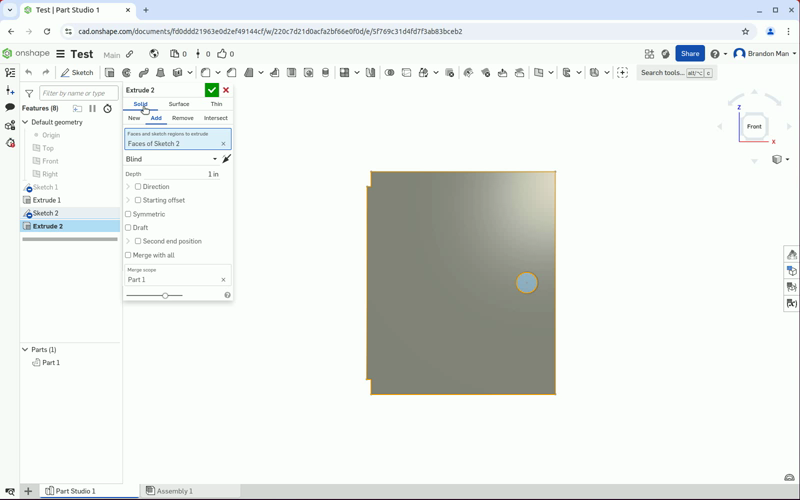
click(143, 106)
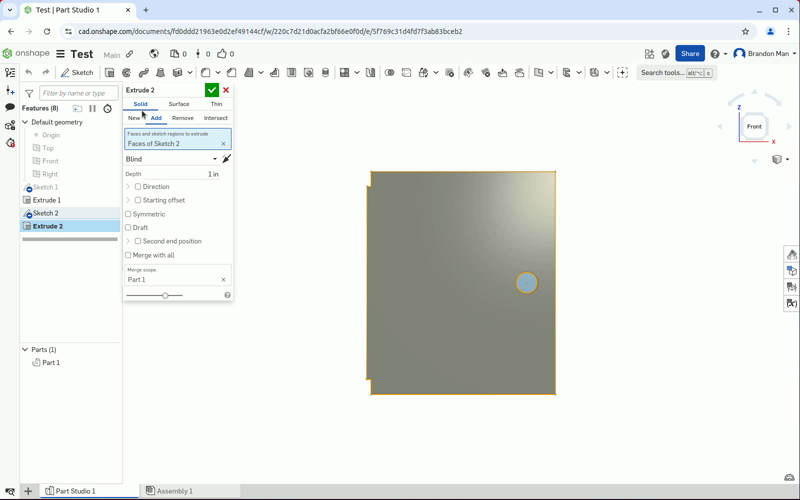
mouse_move(137, 120)
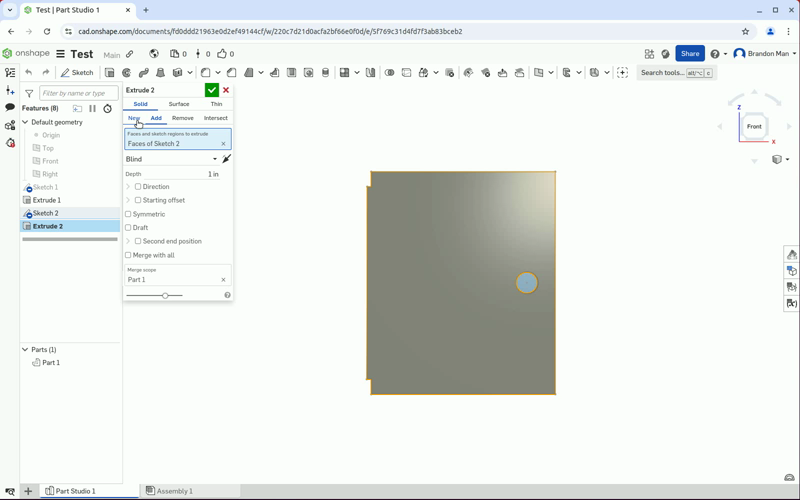
click(137, 120)
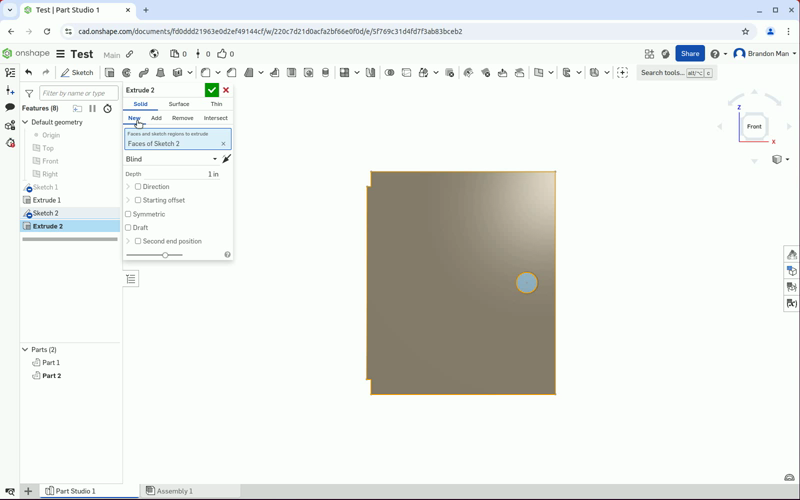
key(tab, 4)
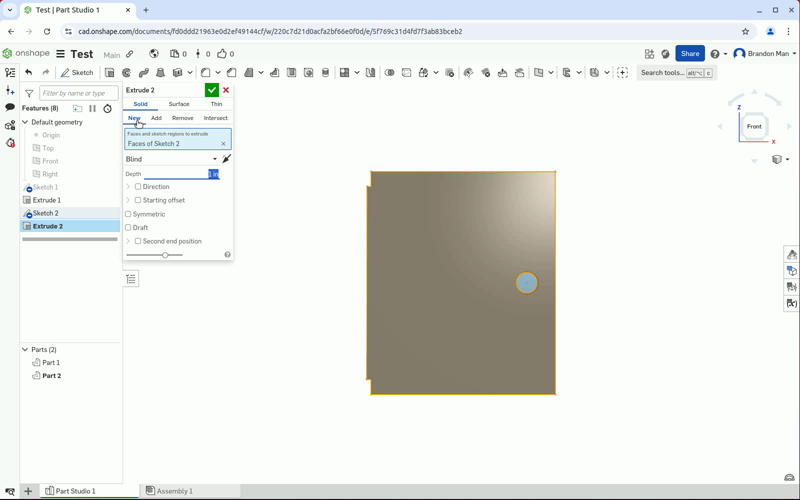
text(-0.722)
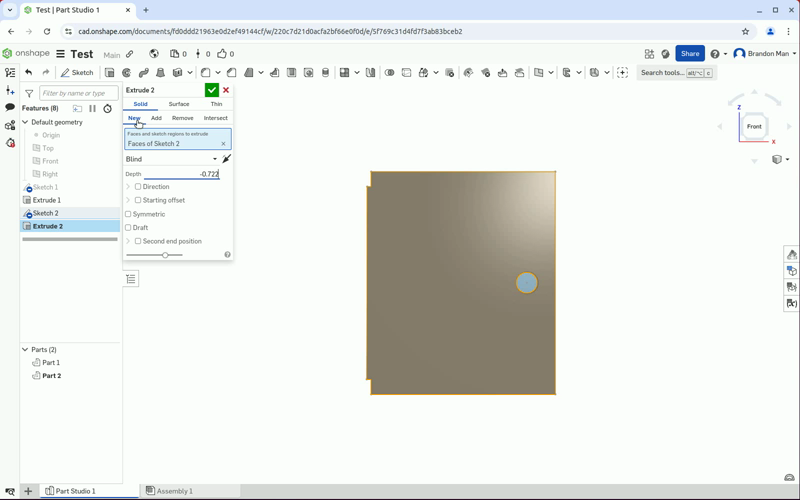
key(enter)
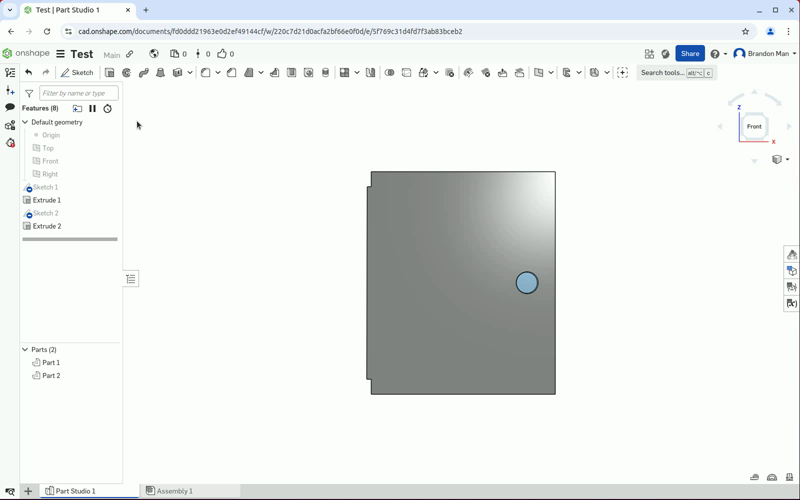
key(shift+h)
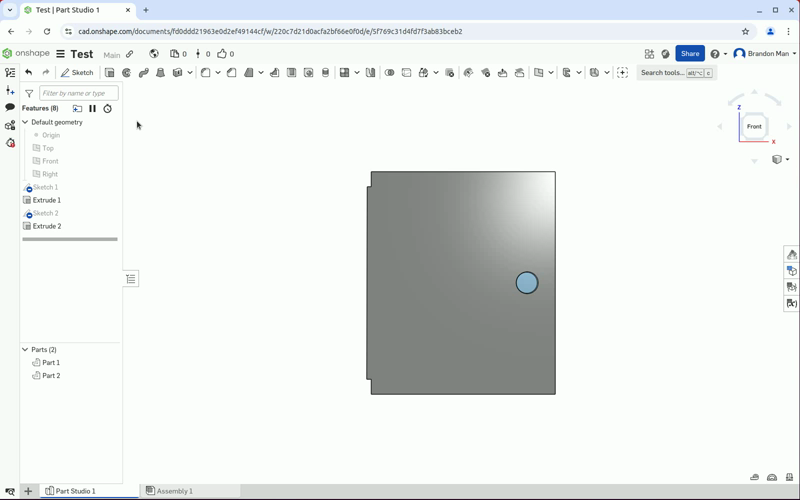
key(shift+h)
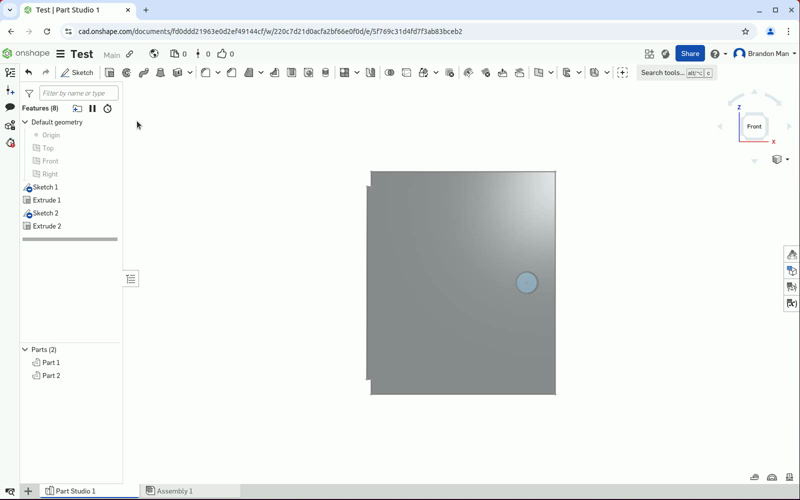
key(shift+7)
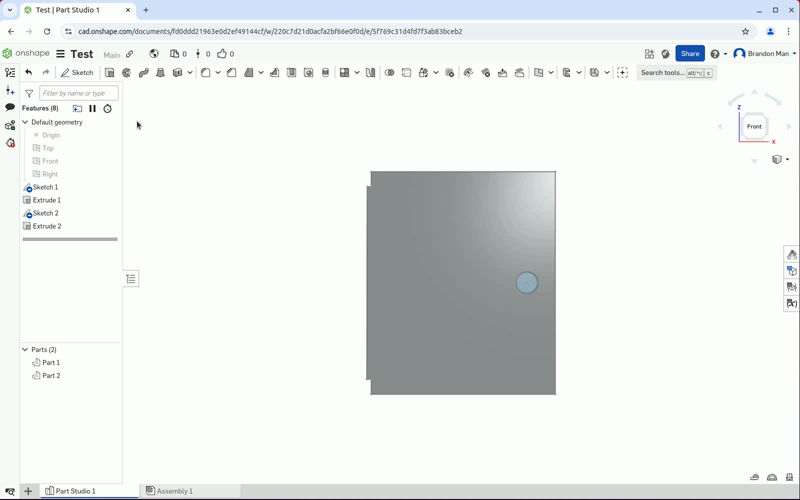
key(left, 2)
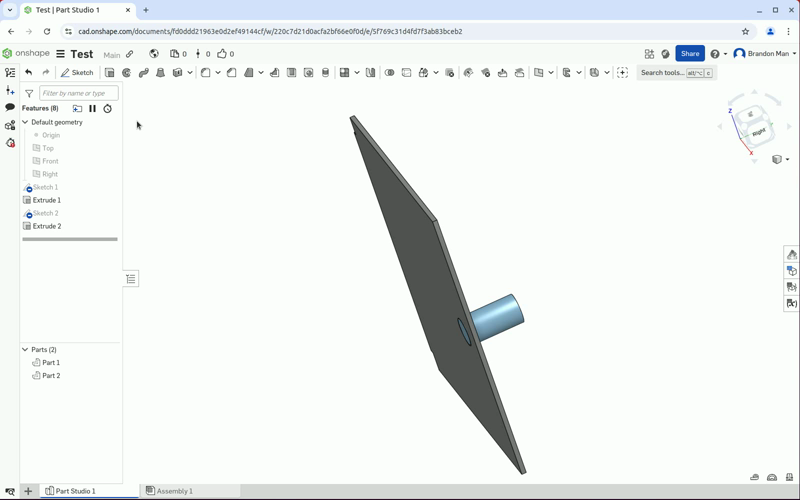
key(down, 2)
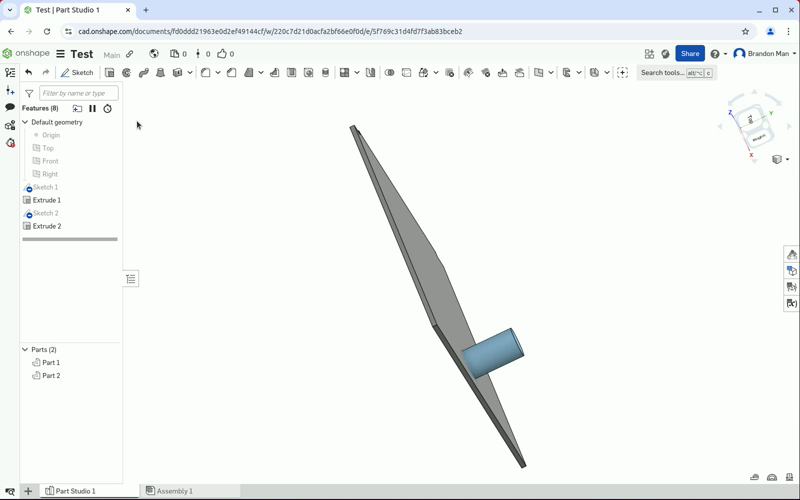
key(up, 2)
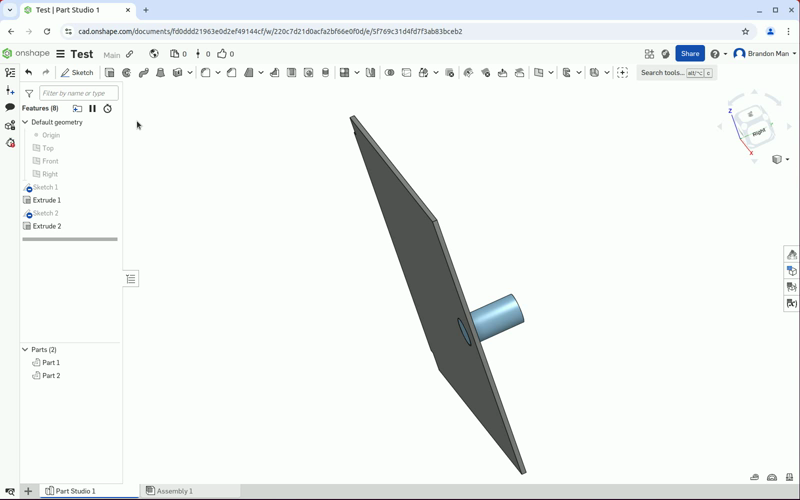
key(right, 2)
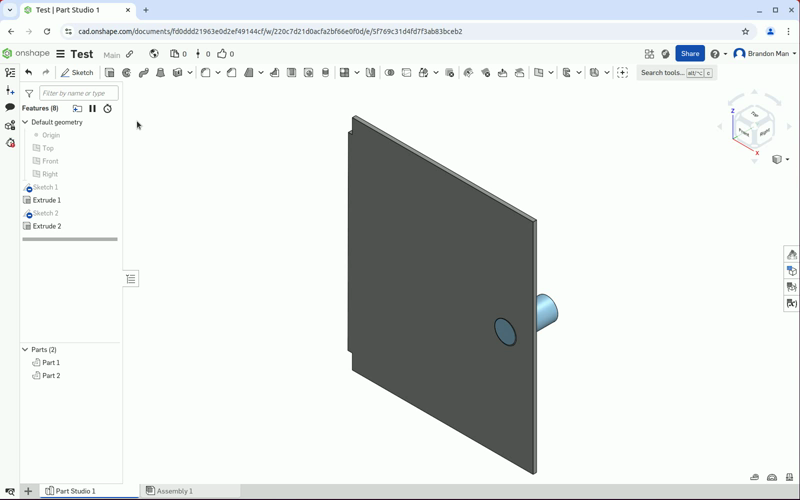
mouse_move(73, 189)
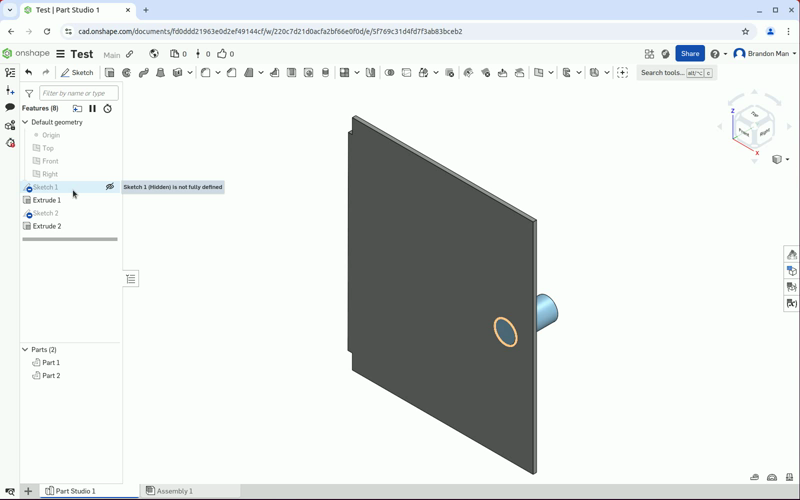
click(73, 189)